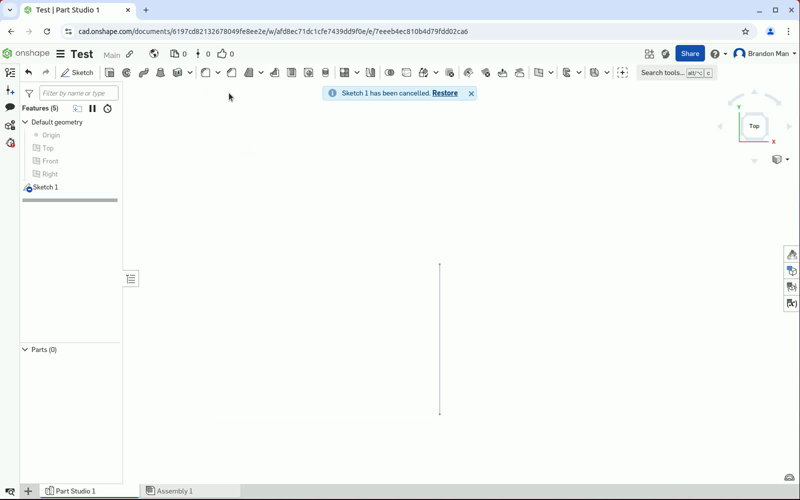
key(shift+h)
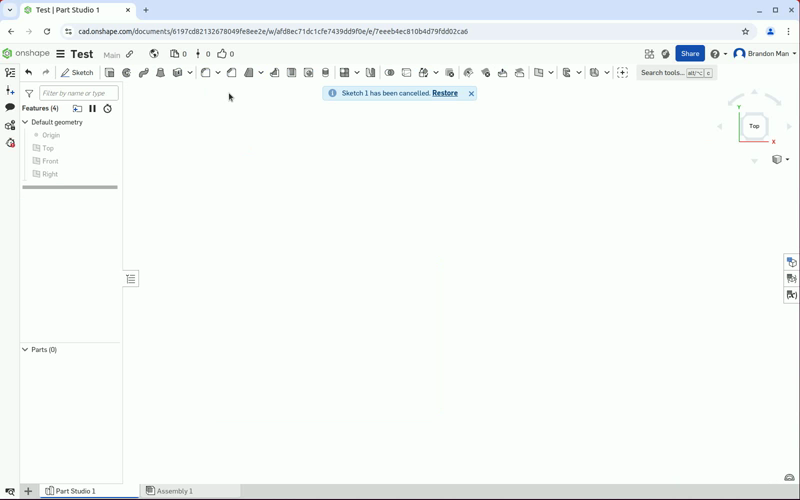
key(shift+s)
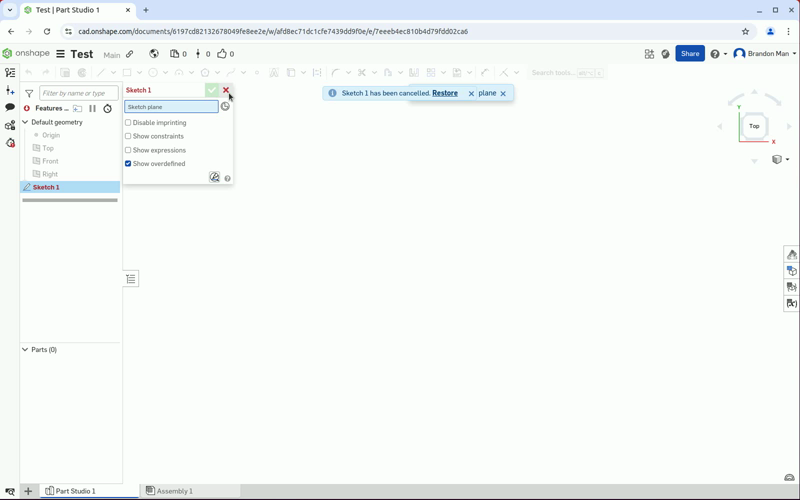
mouse_move(73, 150)
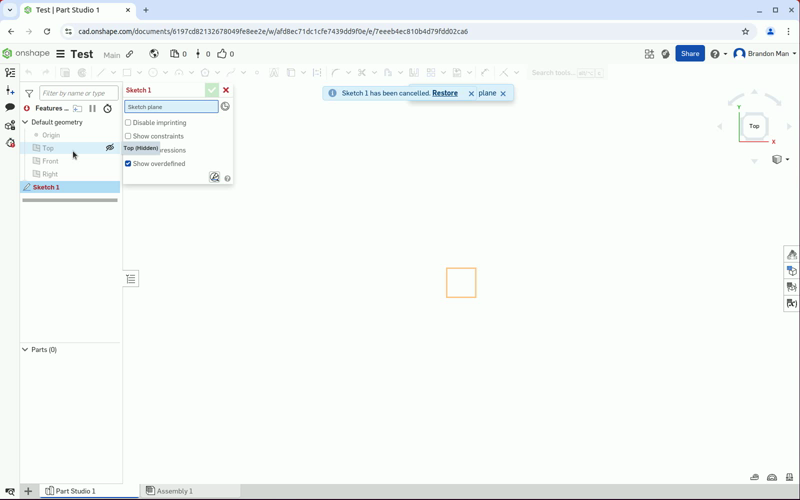
click(73, 150)
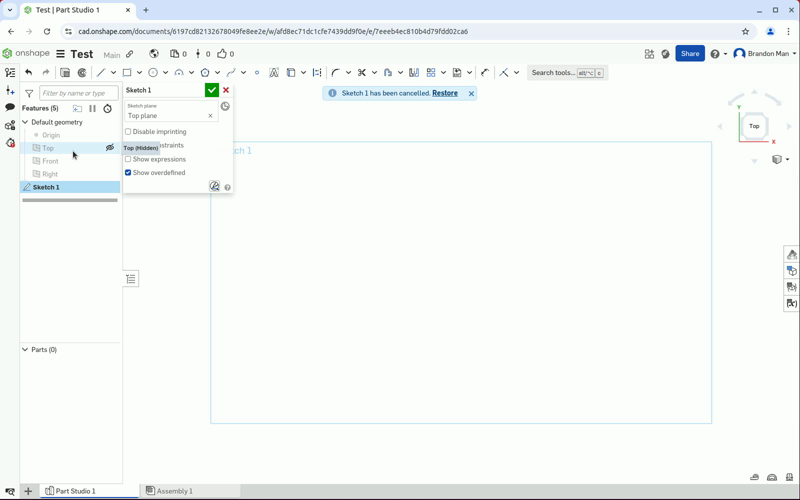
mouse_move(73, 352)
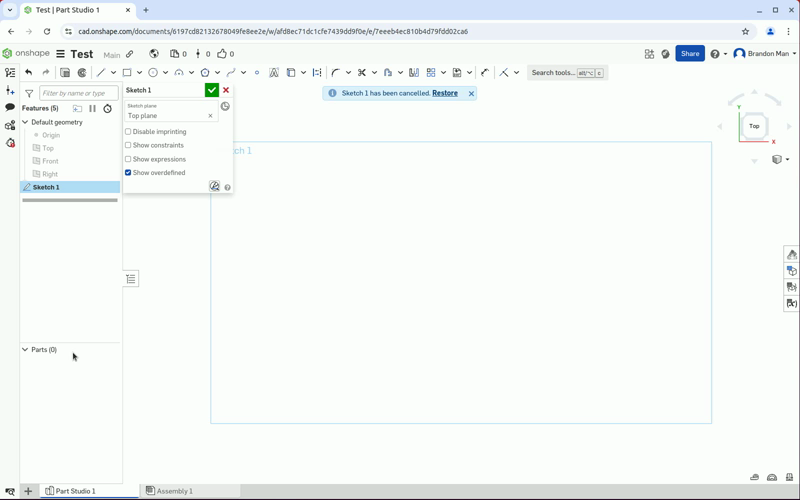
key(y)
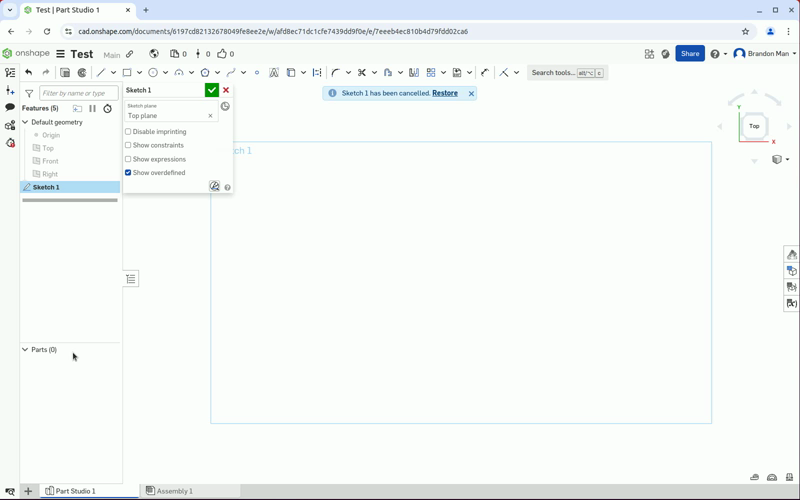
key(l)
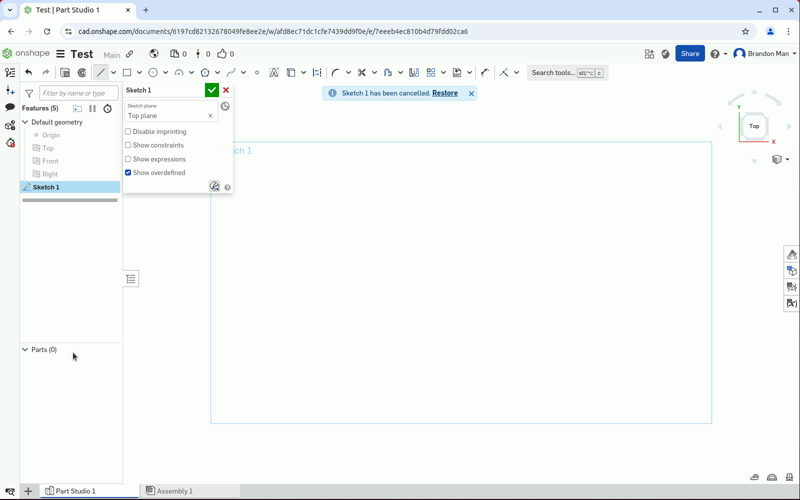
key_down(shift)
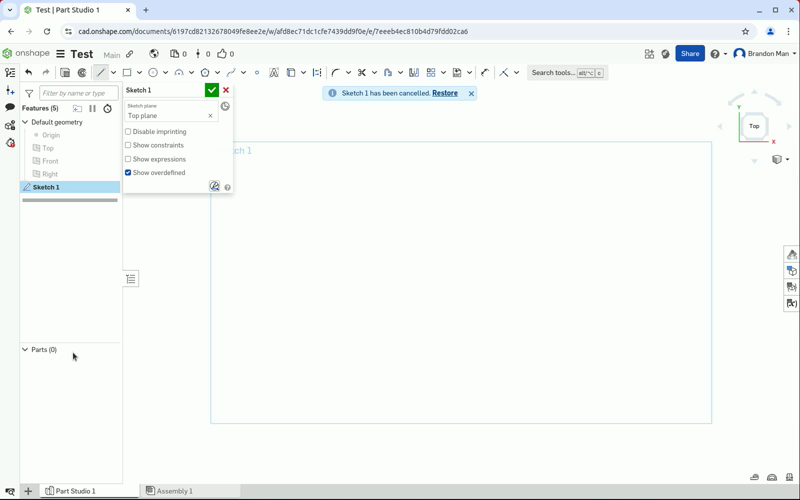
mouse_move(411, 316)
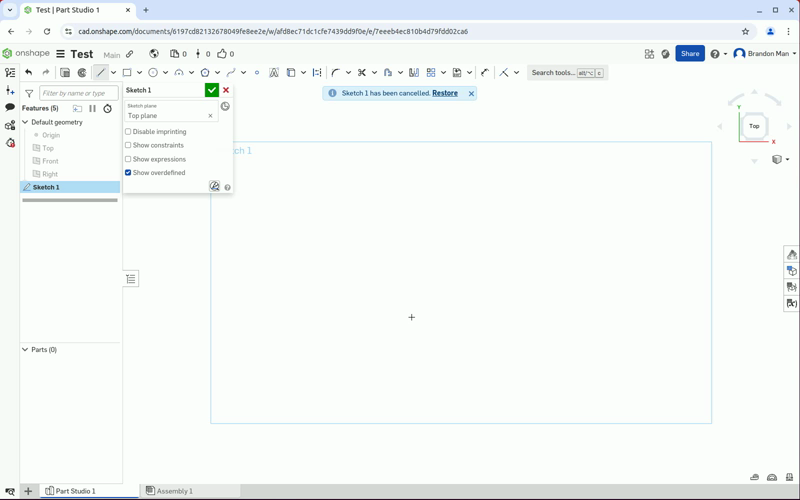
click(411, 316)
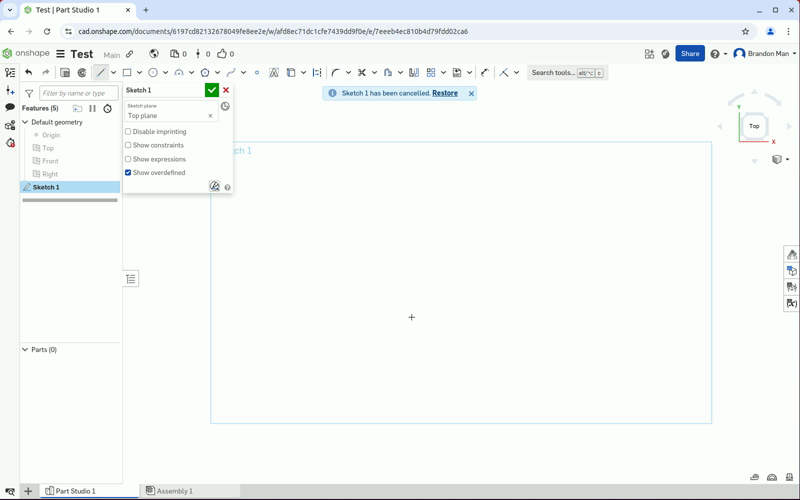
key_up(shift)
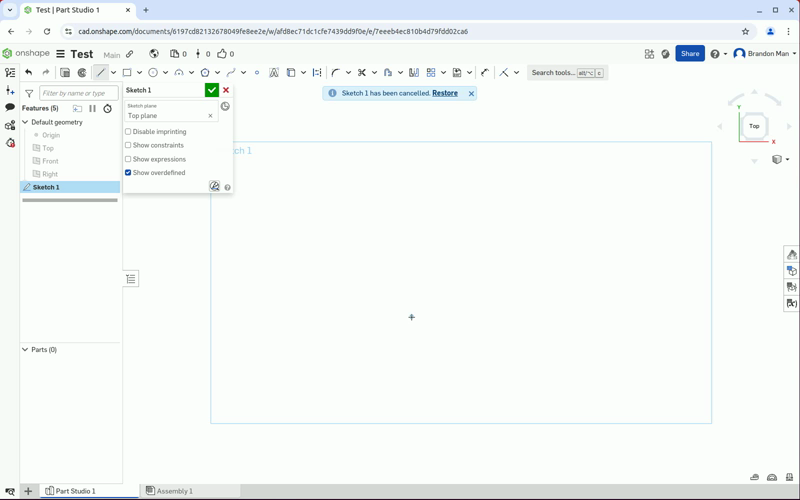
key_down(shift)
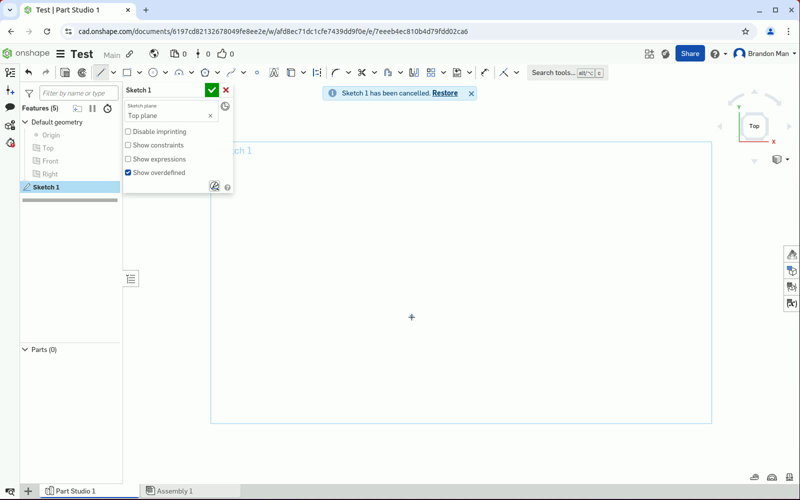
mouse_move(507, 316)
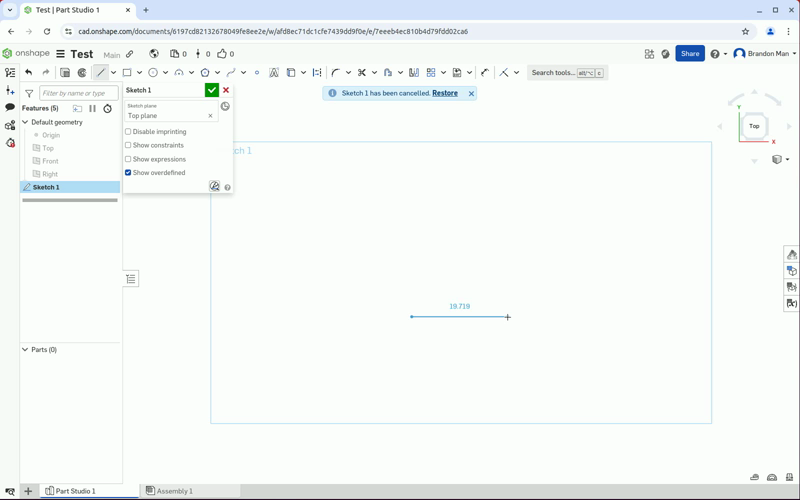
click(507, 316)
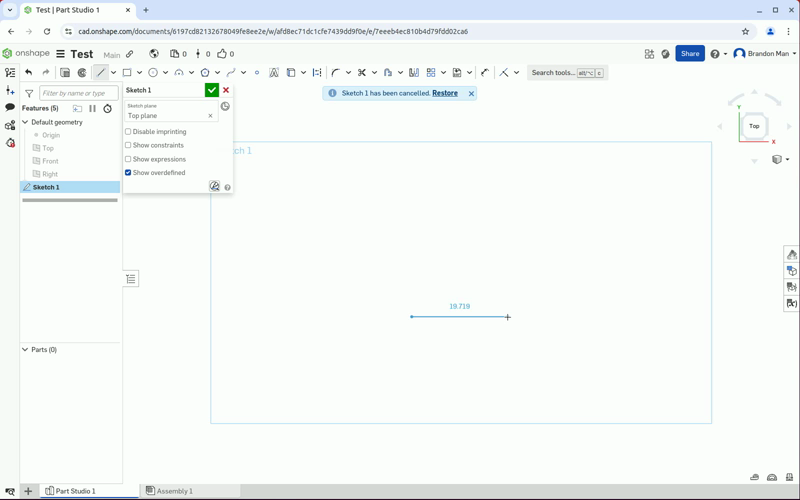
key_up(shift)
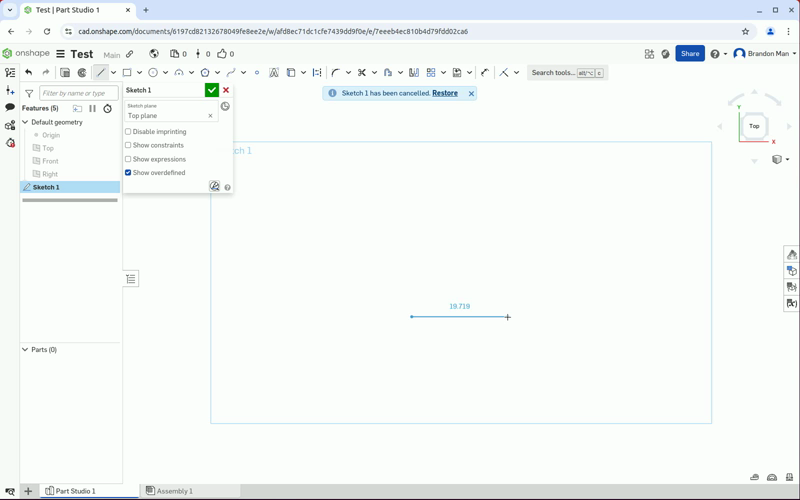
key_down(shift)
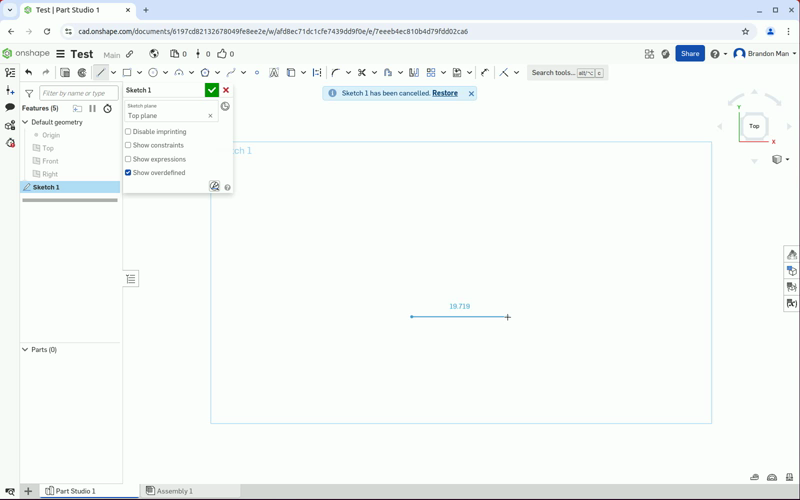
mouse_move(507, 220)
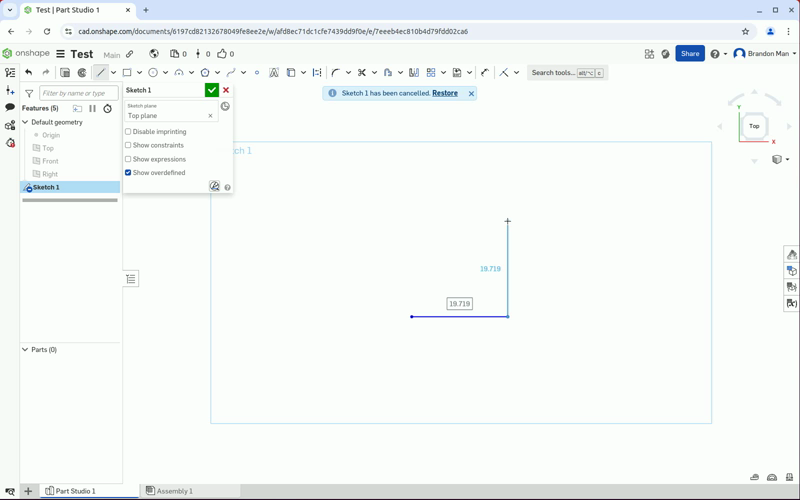
click(507, 220)
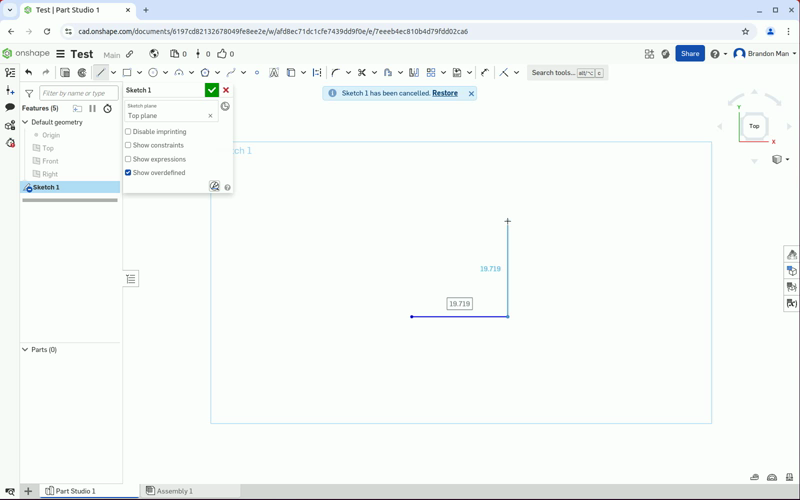
key_up(shift)
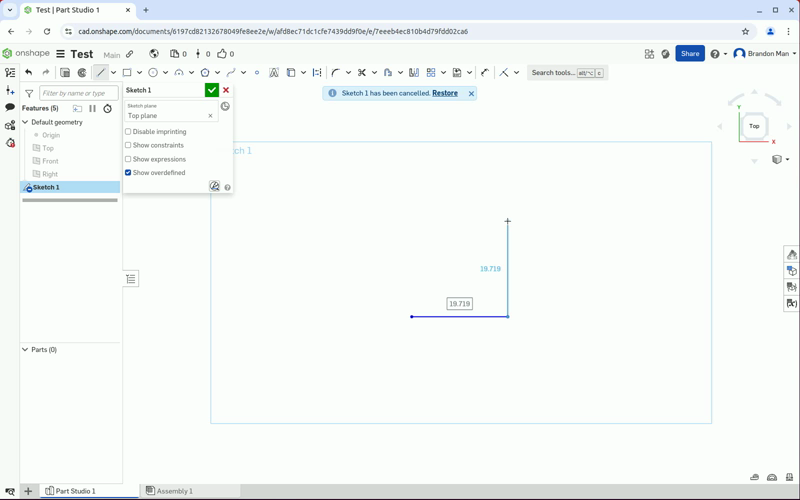
key_down(shift)
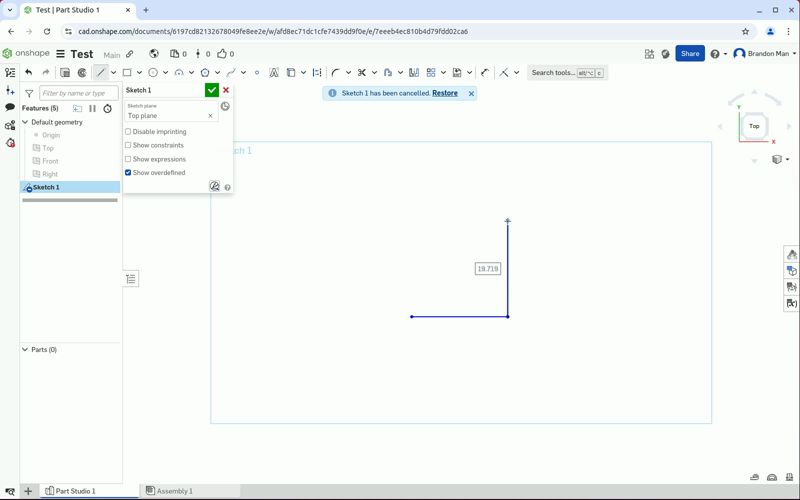
mouse_move(411, 220)
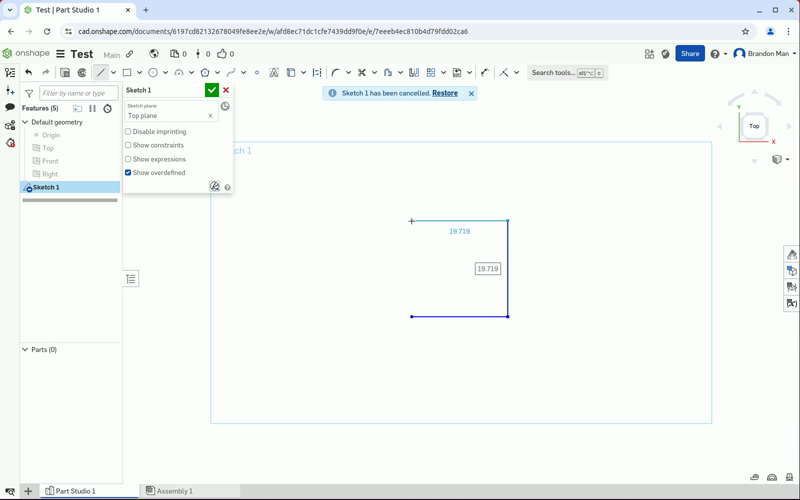
click(411, 220)
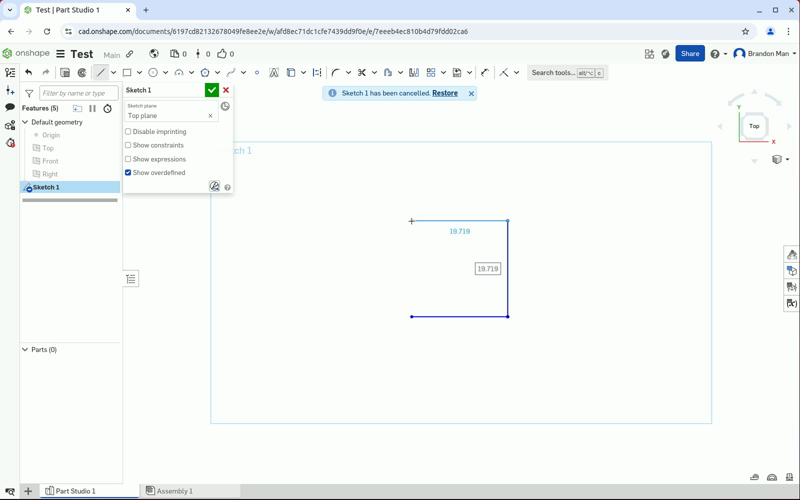
key_up(shift)
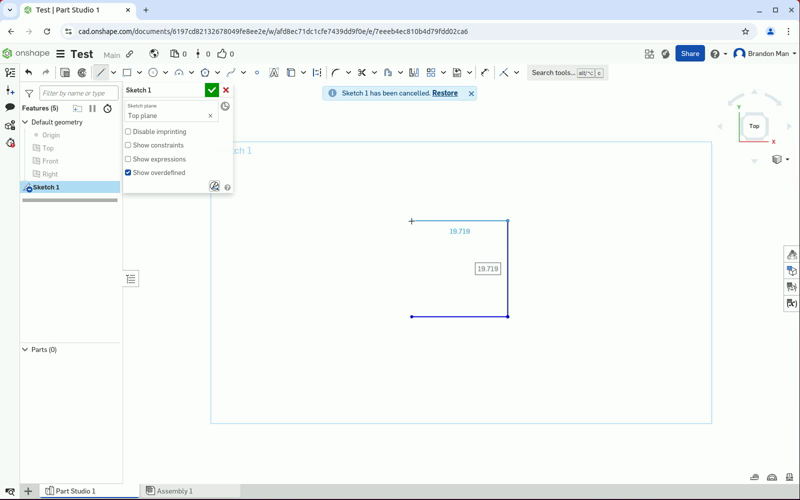
key_down(shift)
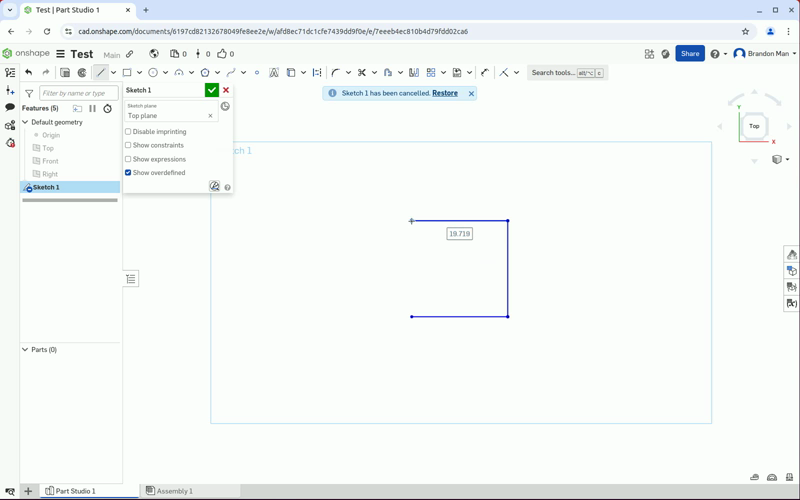
mouse_move(411, 316)
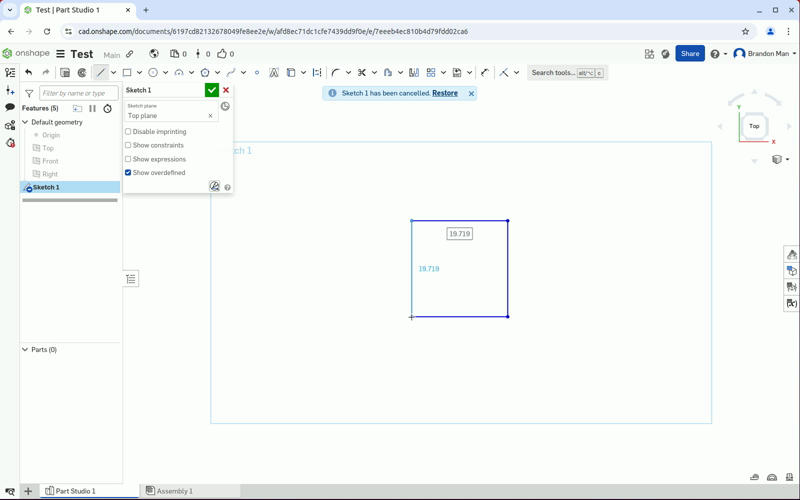
key_up(shift)
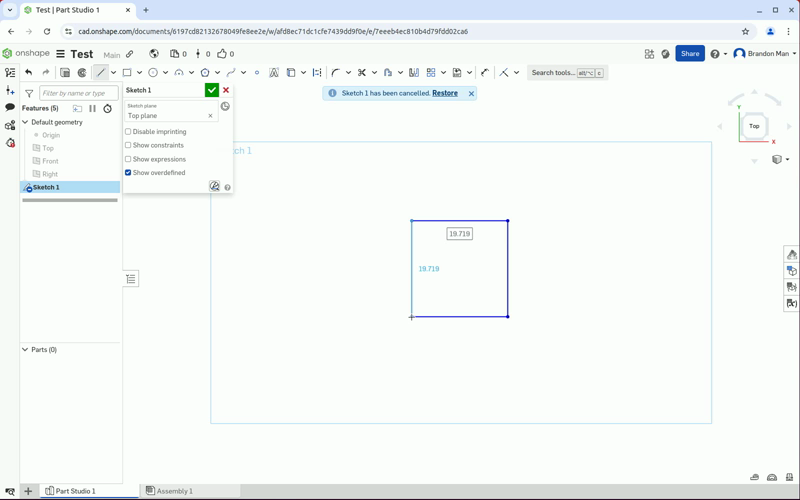
click(411, 316)
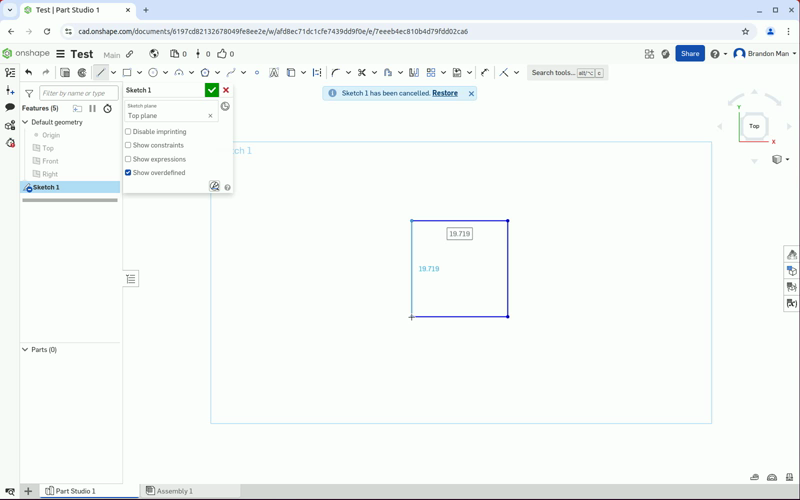
key(esc)
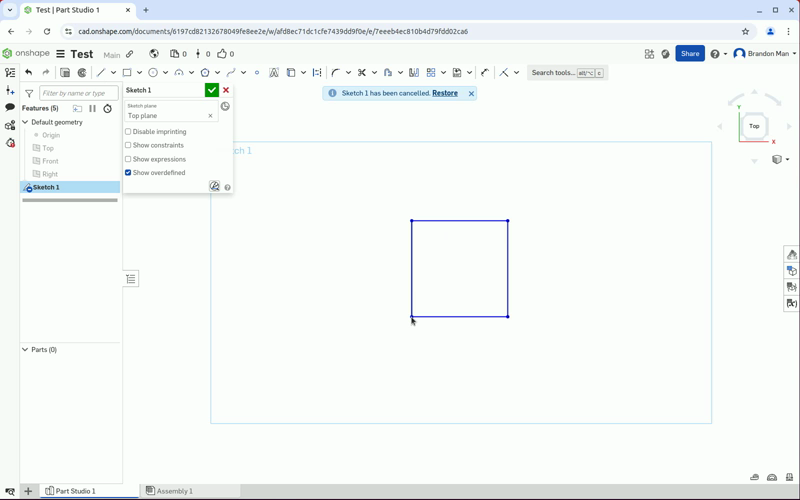
mouse_move(458, 287)
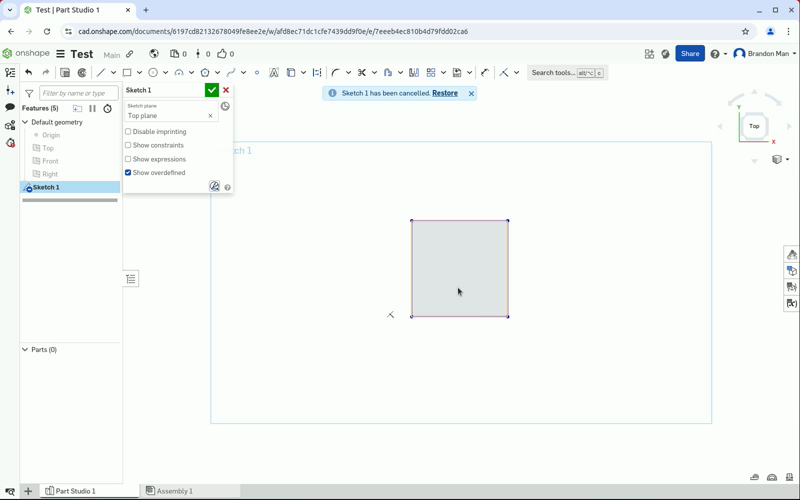
click(458, 287)
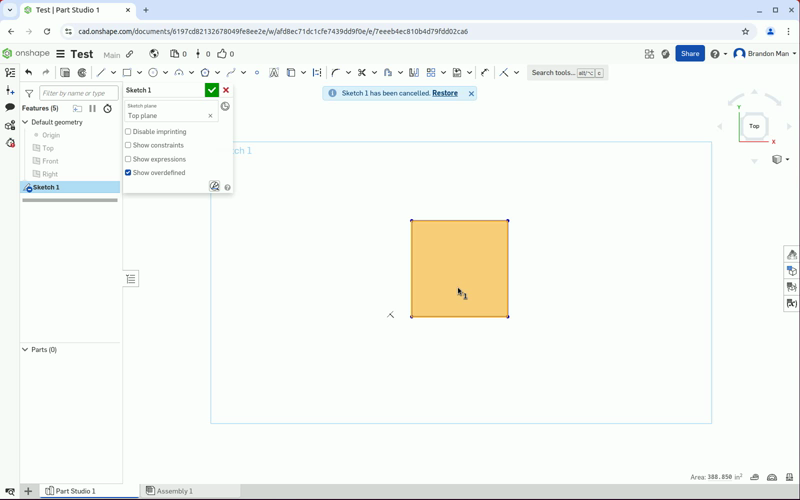
mouse_move(73, 352)
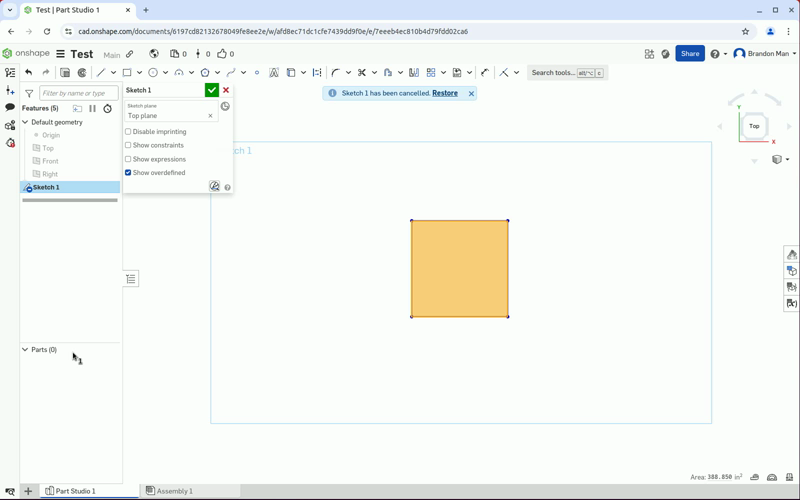
key(shift+y)
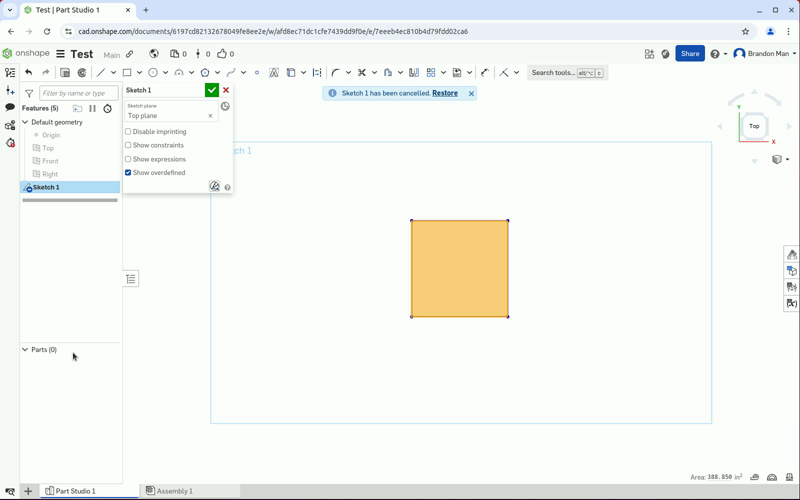
key(shift+e)
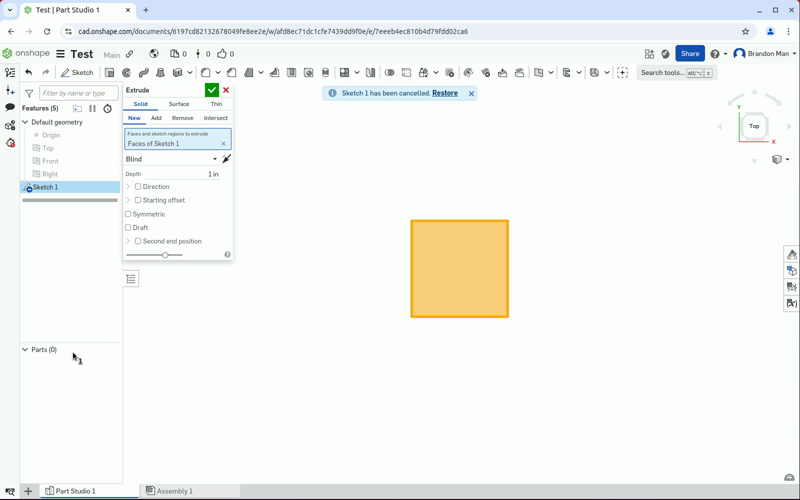
mouse_move(143, 106)
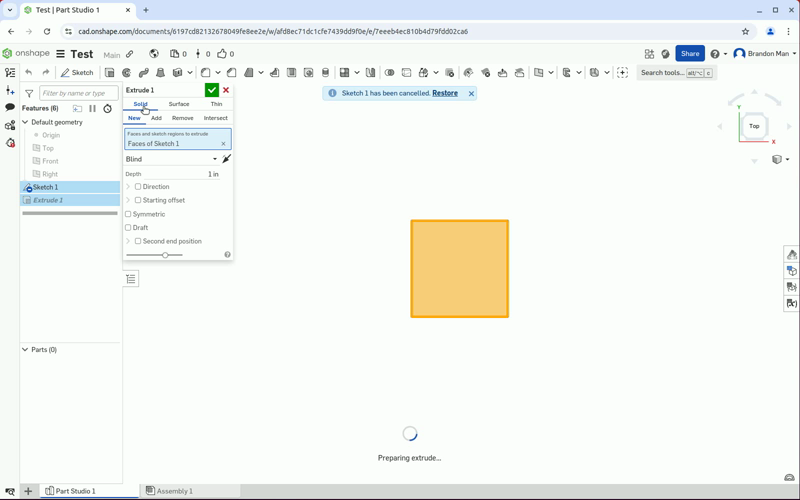
click(143, 106)
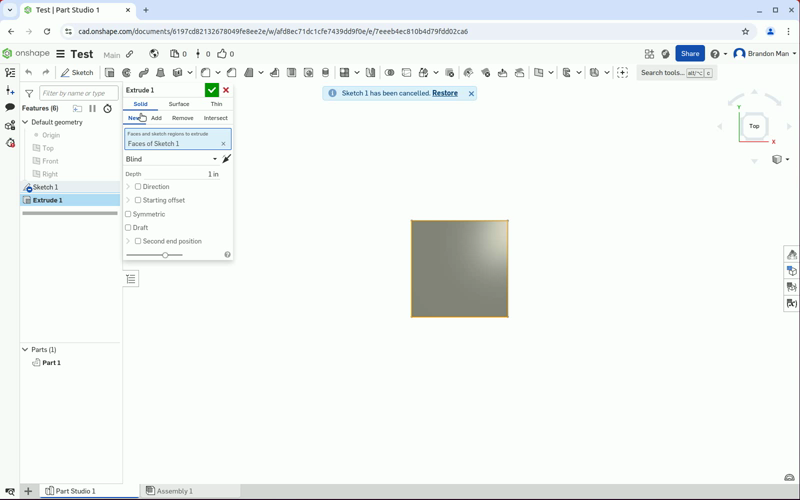
mouse_move(137, 120)
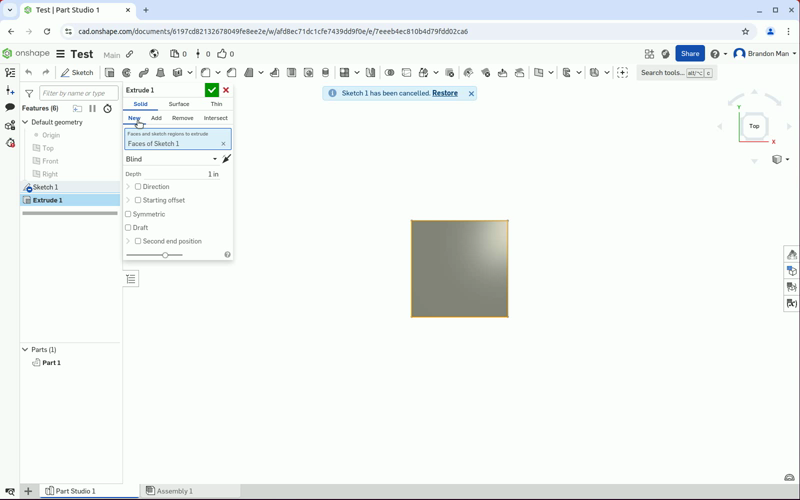
click(137, 120)
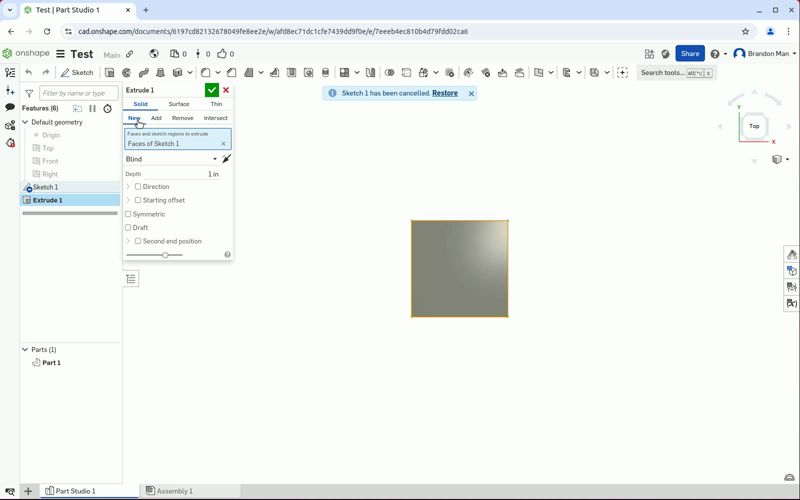
key(tab, 4)
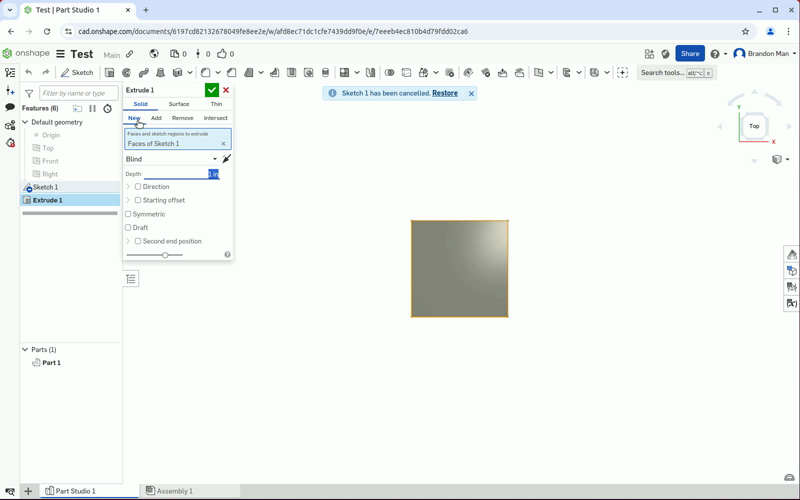
text(13.721)
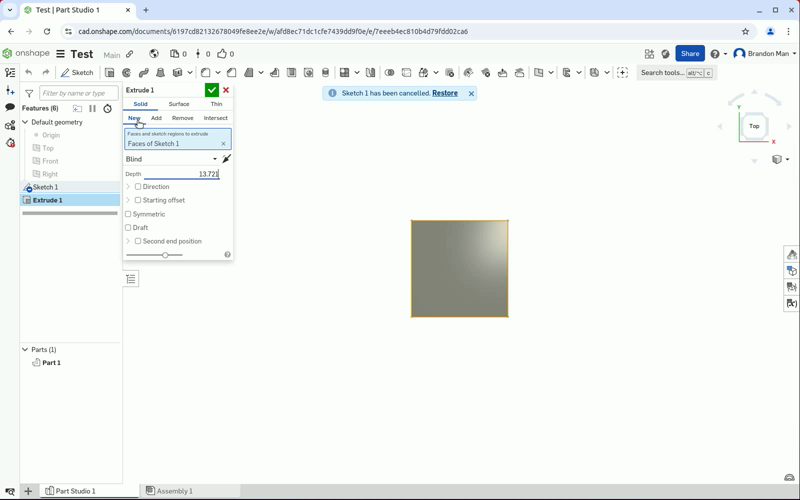
key(enter)
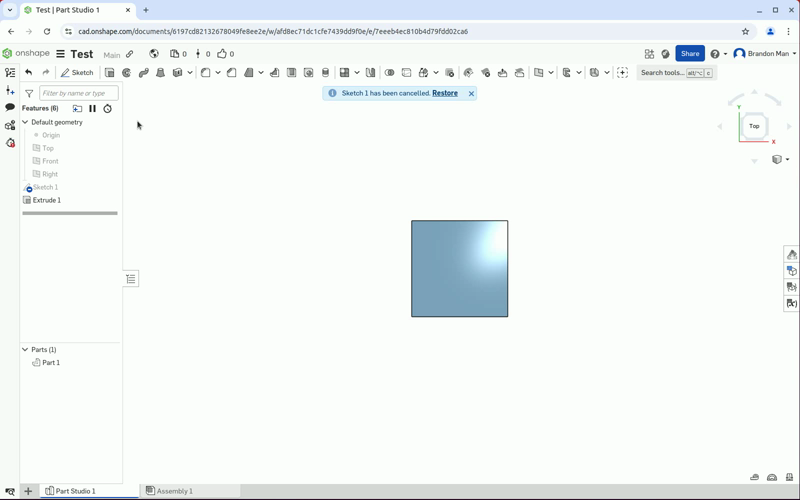
key(shift+h)
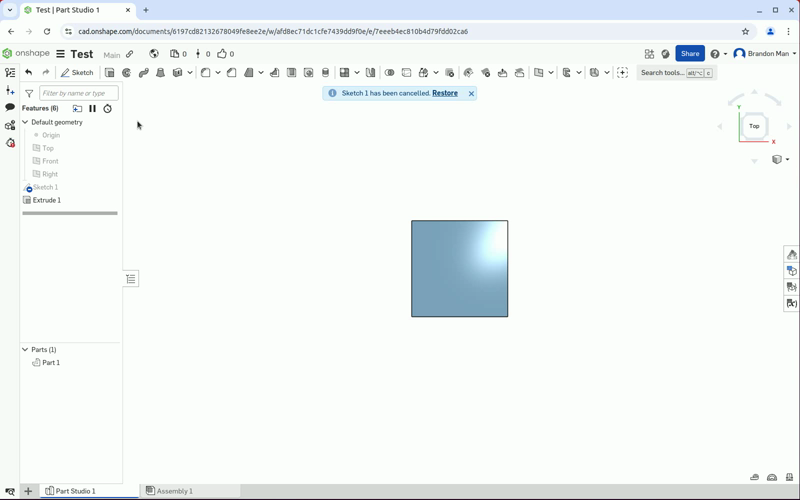
key(shift+h)
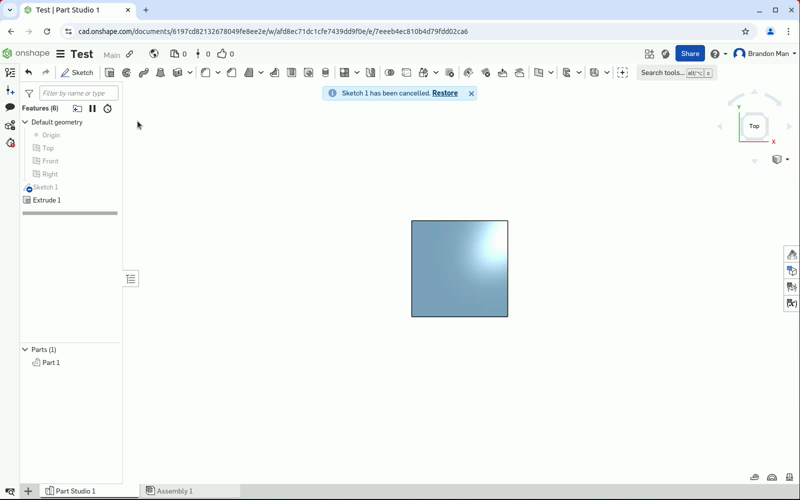
mouse_move(73, 189)
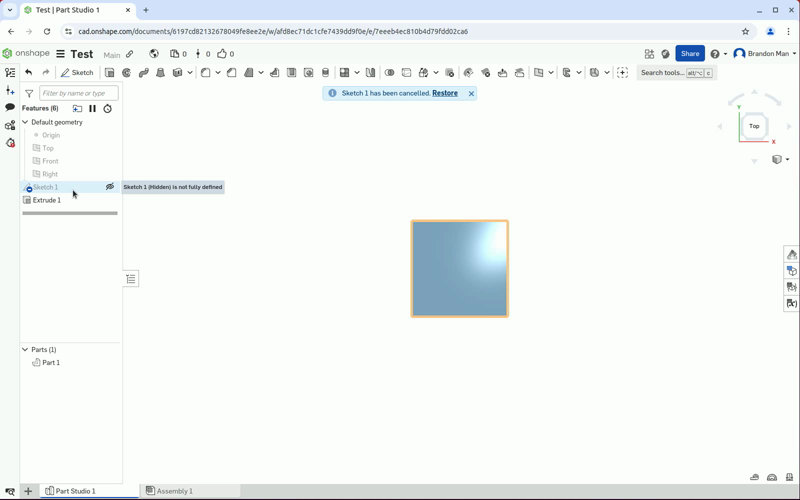
click(73, 189)
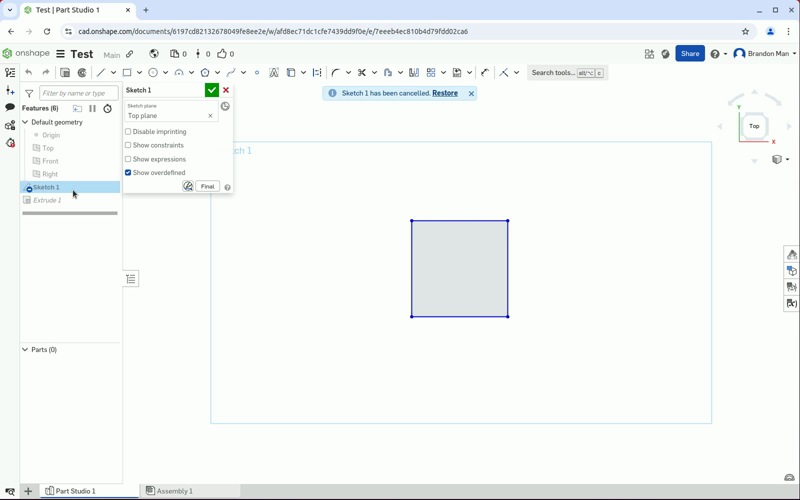
mouse_move(229, 92)
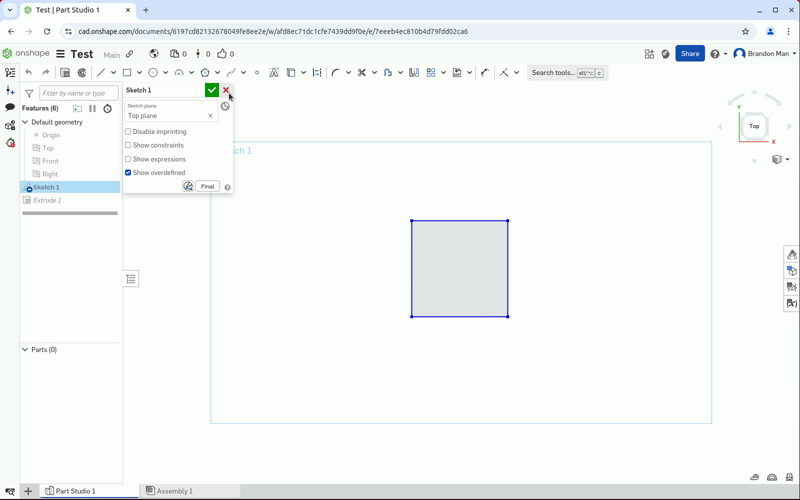
click(229, 92)
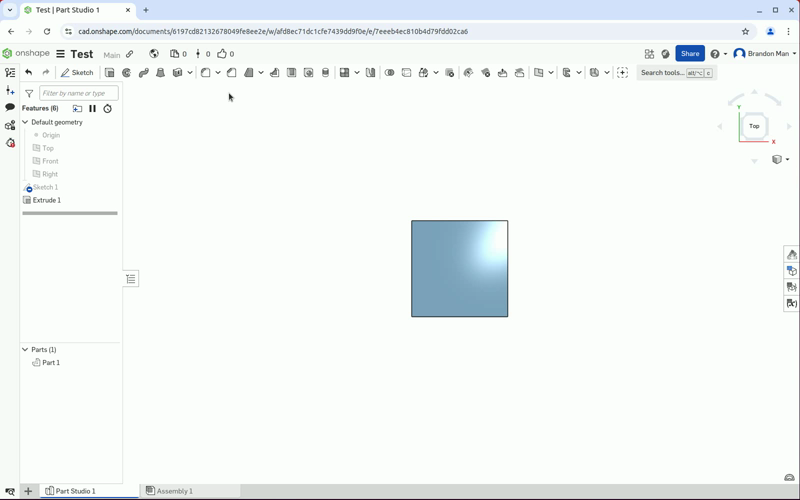
mouse_move(541, 75)
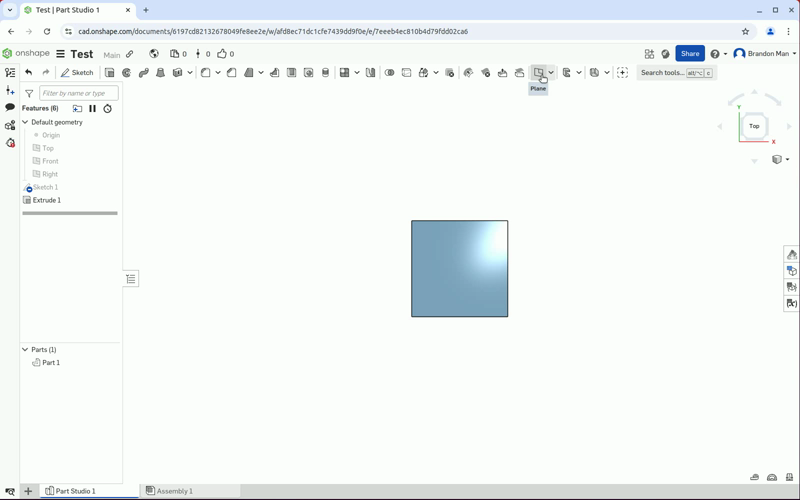
click(541, 75)
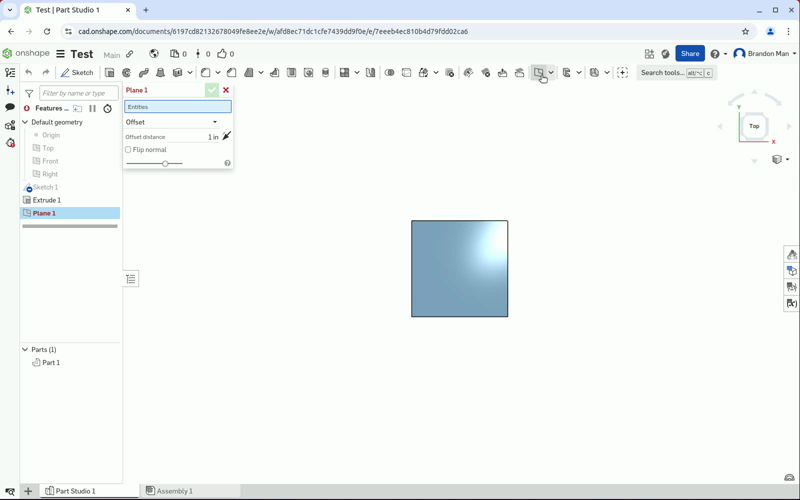
mouse_move(73, 150)
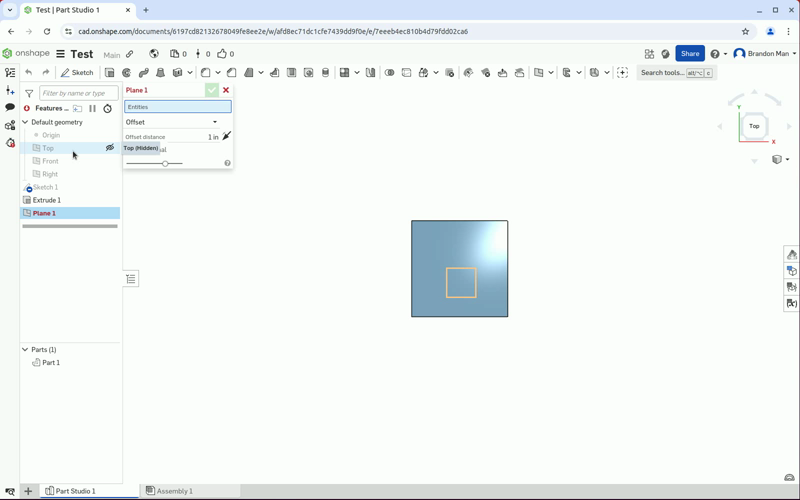
click(73, 150)
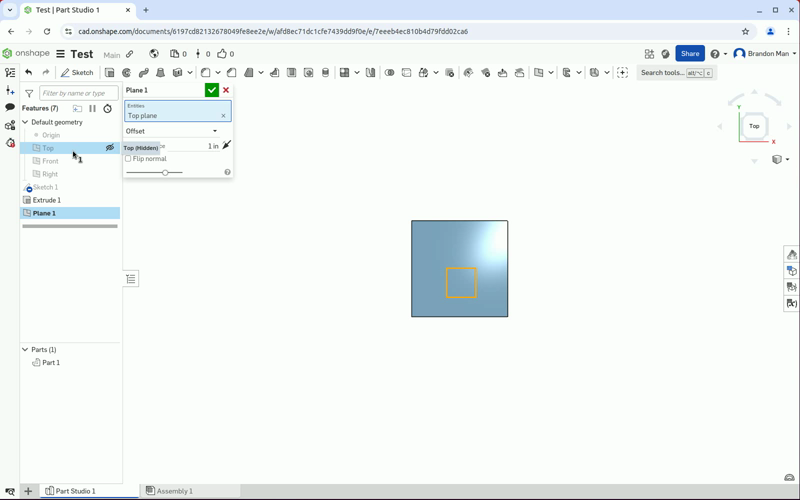
key(tab, 2)
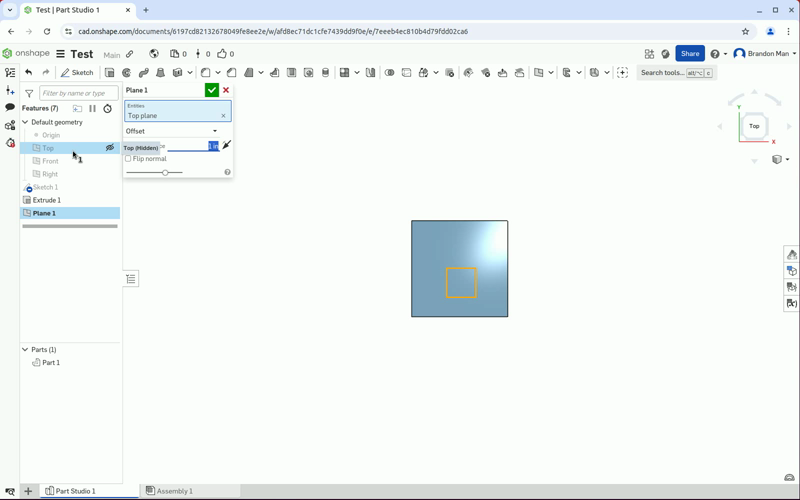
text(13.711)
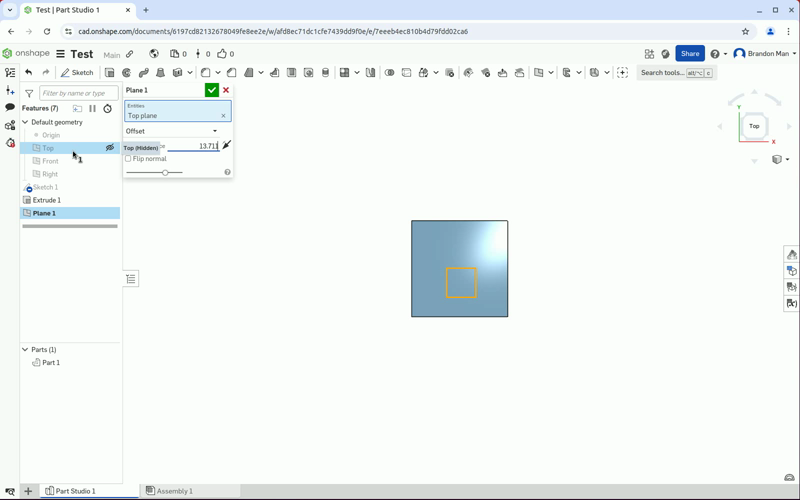
key(enter, 2)
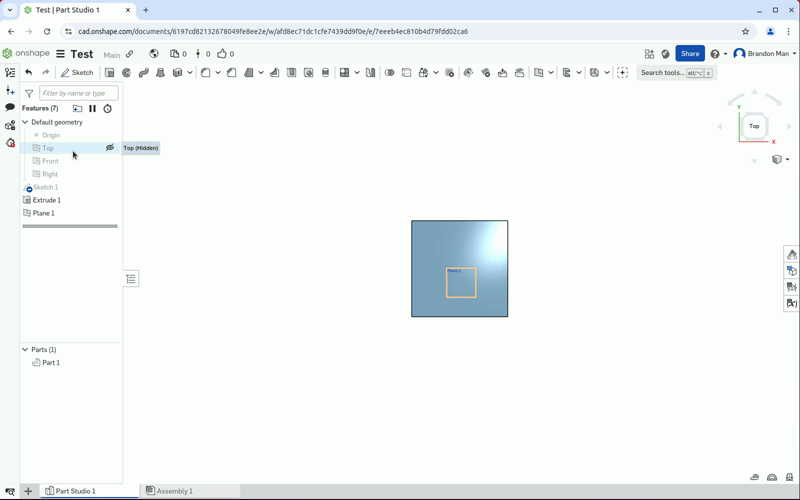
key(shift+s)
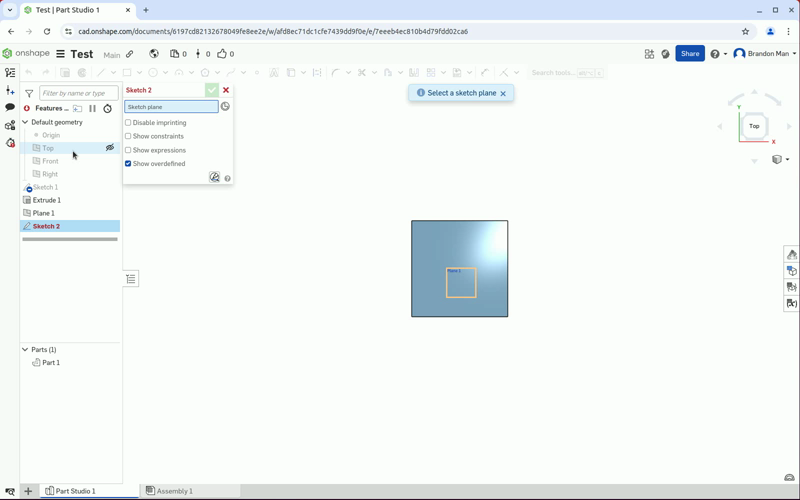
mouse_move(73, 215)
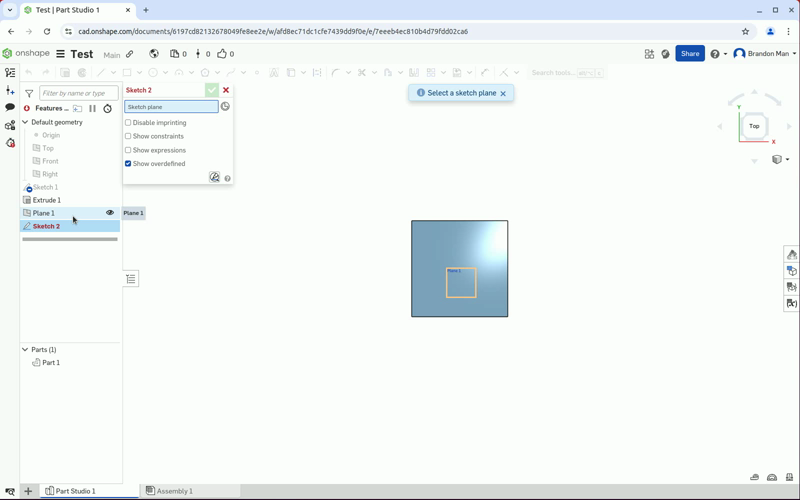
click(73, 215)
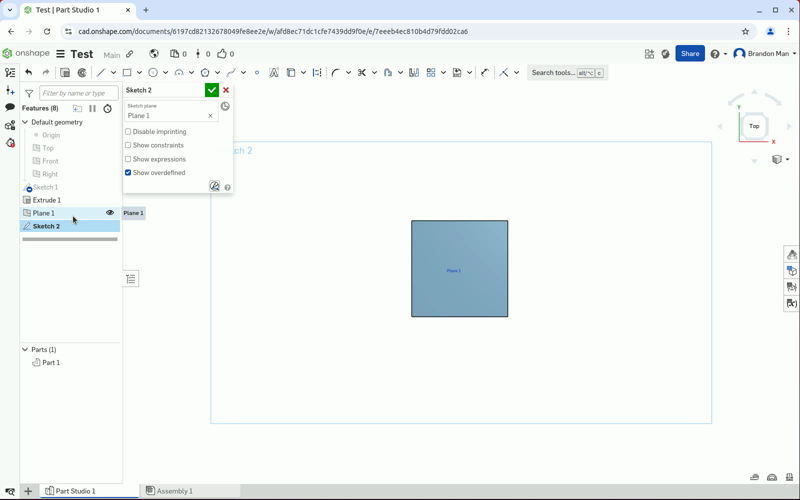
mouse_move(73, 352)
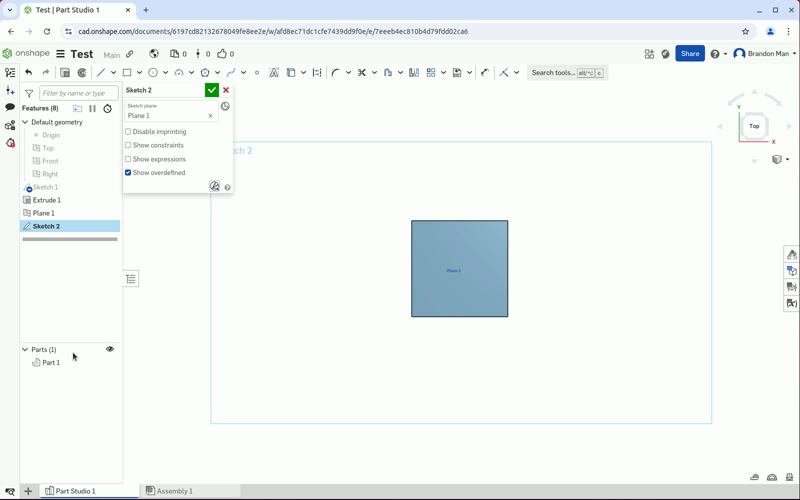
key(y)
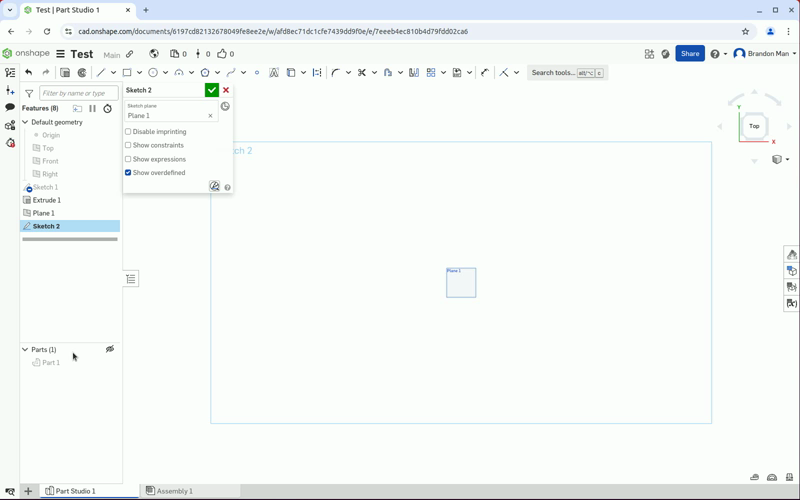
key(l)
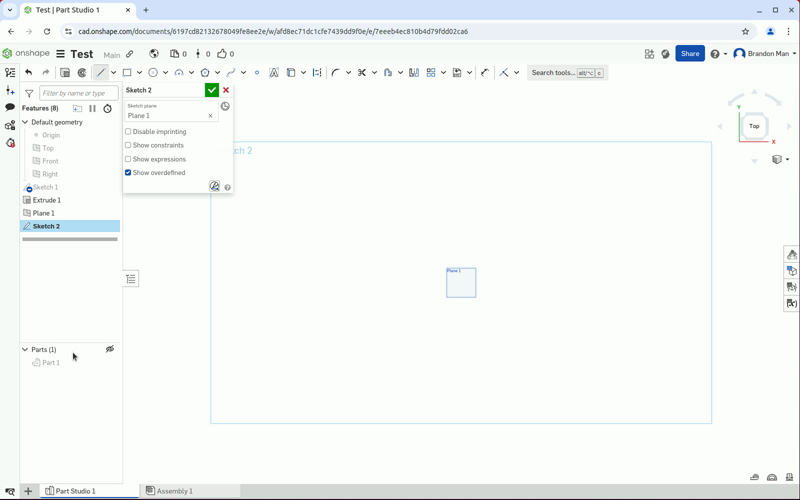
key_down(shift)
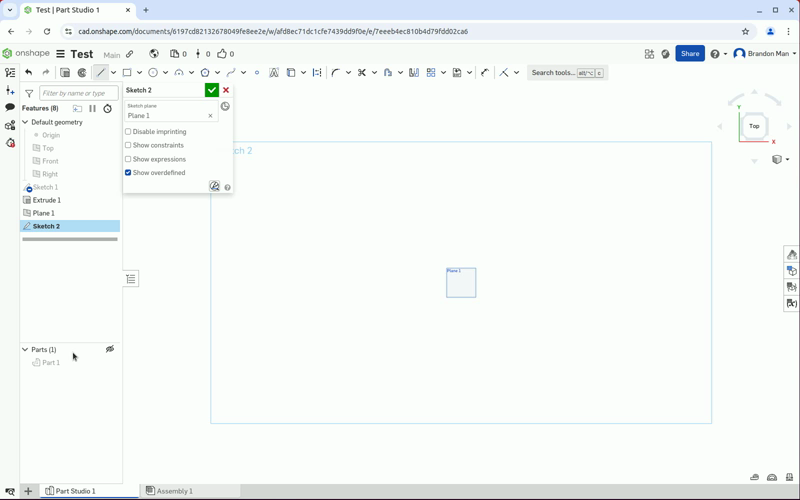
mouse_move(411, 258)
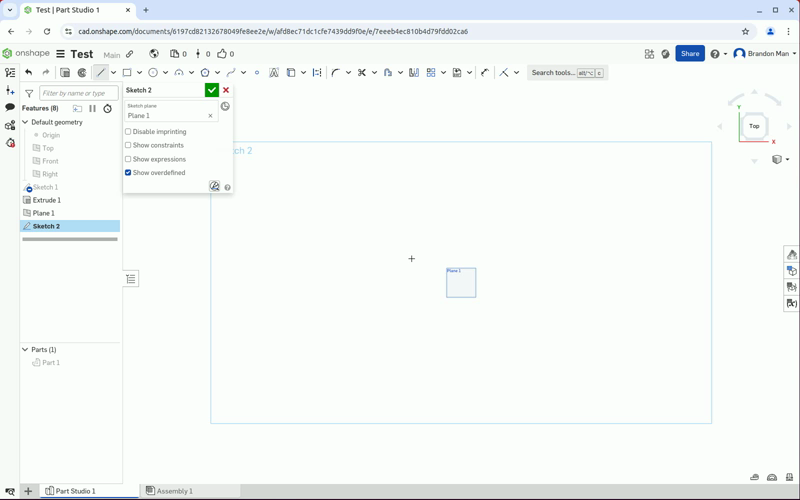
click(411, 258)
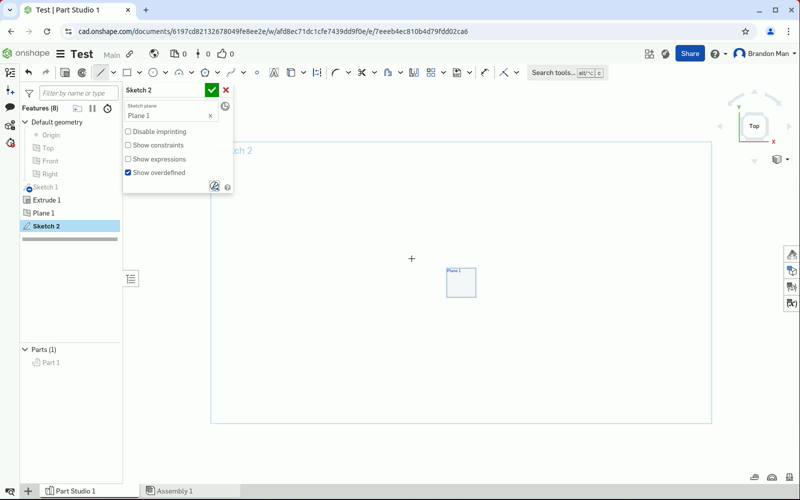
key_up(shift)
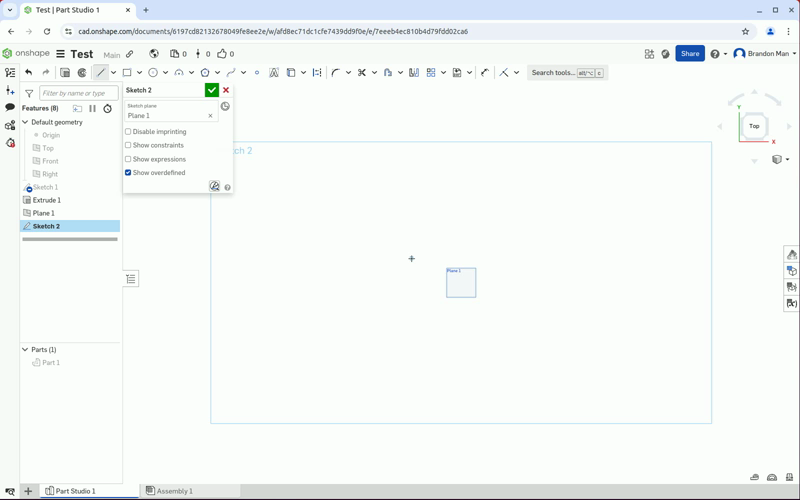
key_down(shift)
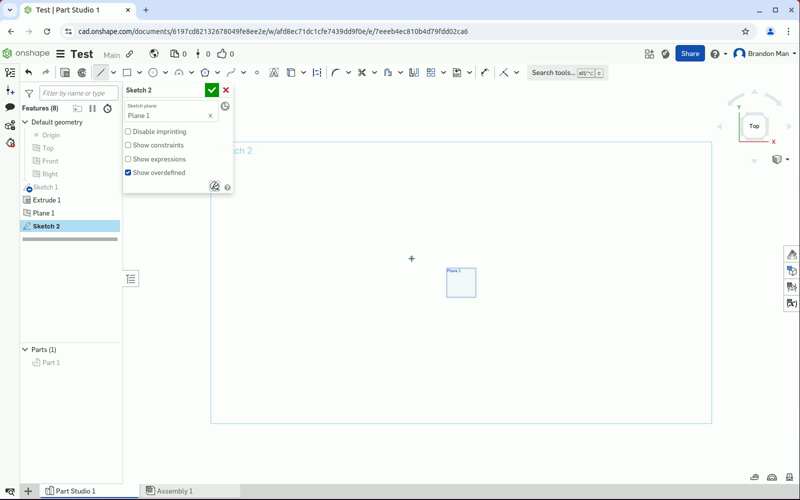
mouse_move(507, 258)
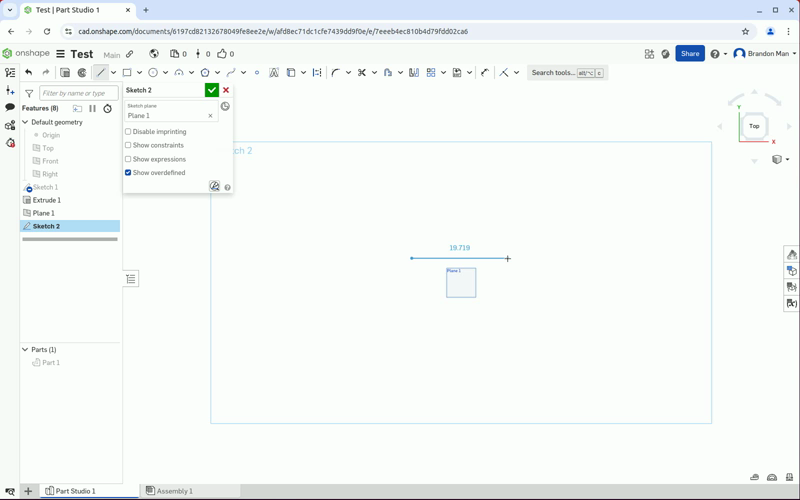
click(507, 258)
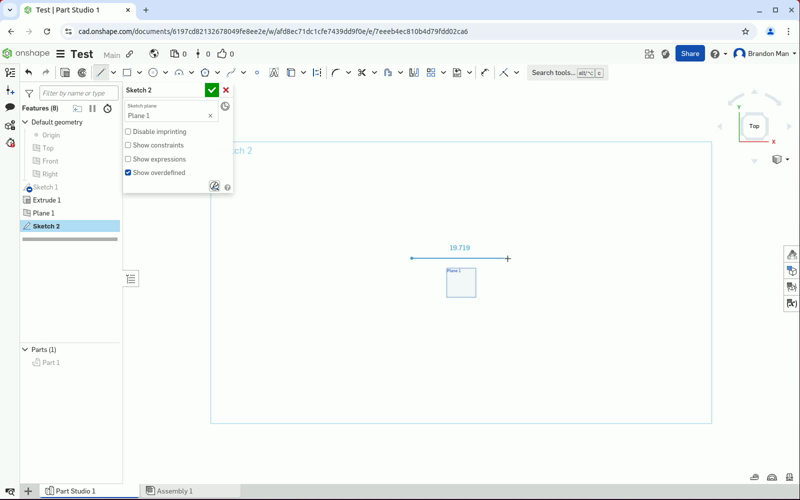
key_up(shift)
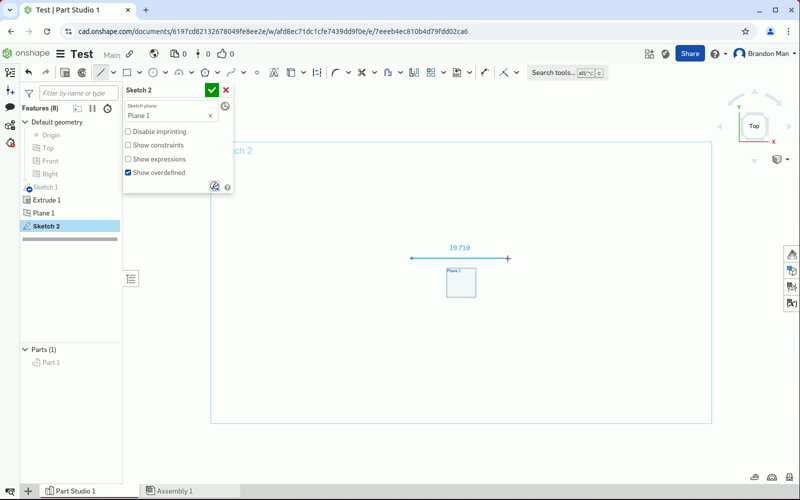
key_down(shift)
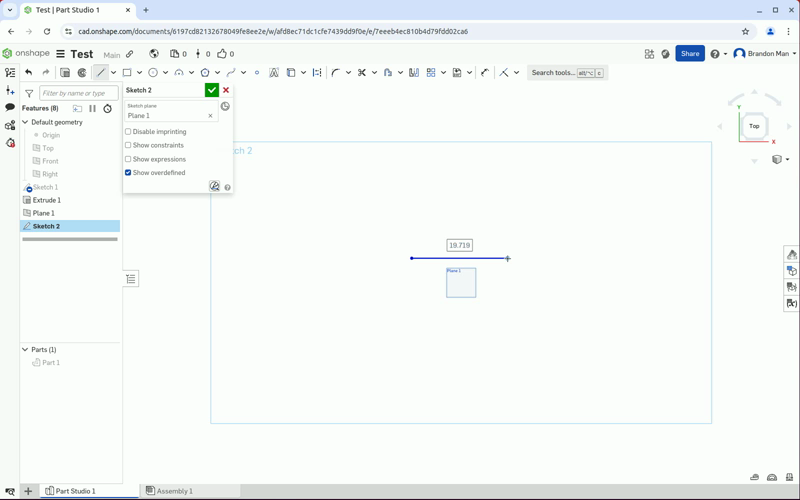
mouse_move(537, 258)
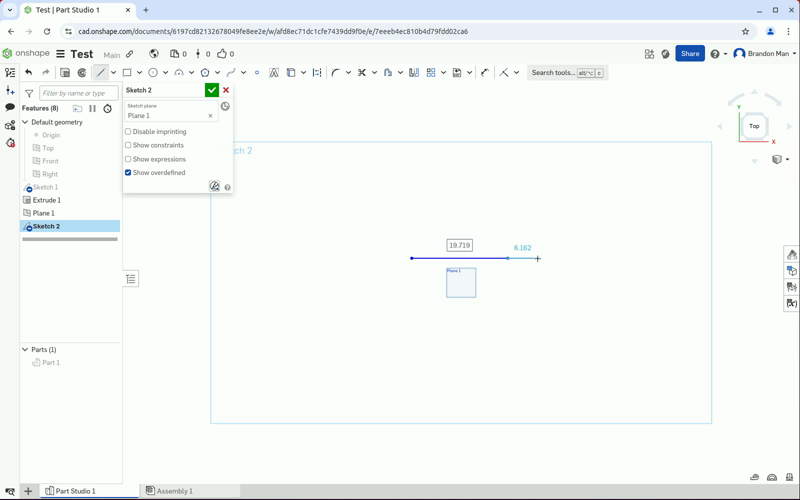
mouse_move(507, 219)
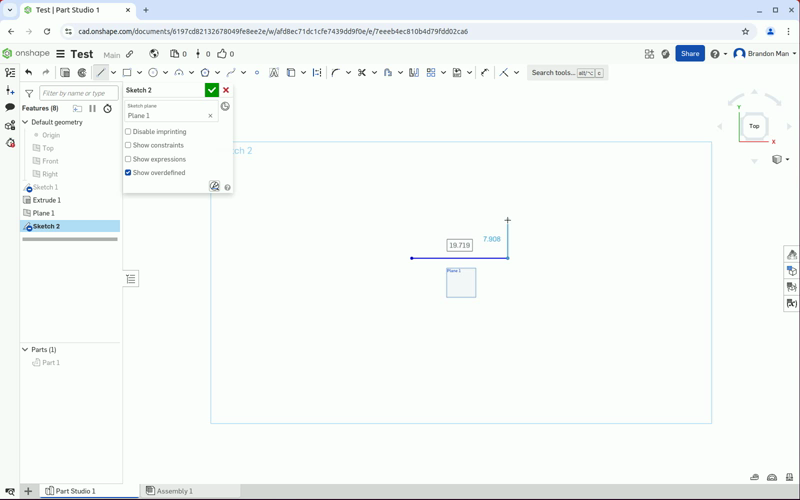
click(507, 219)
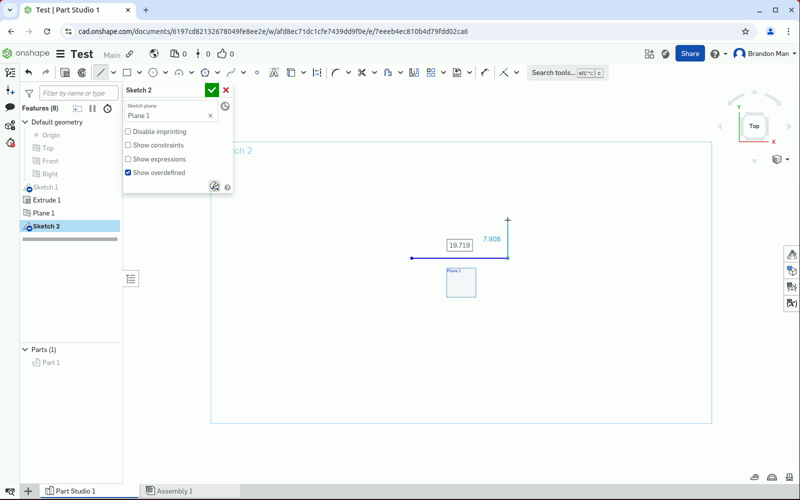
key_up(shift)
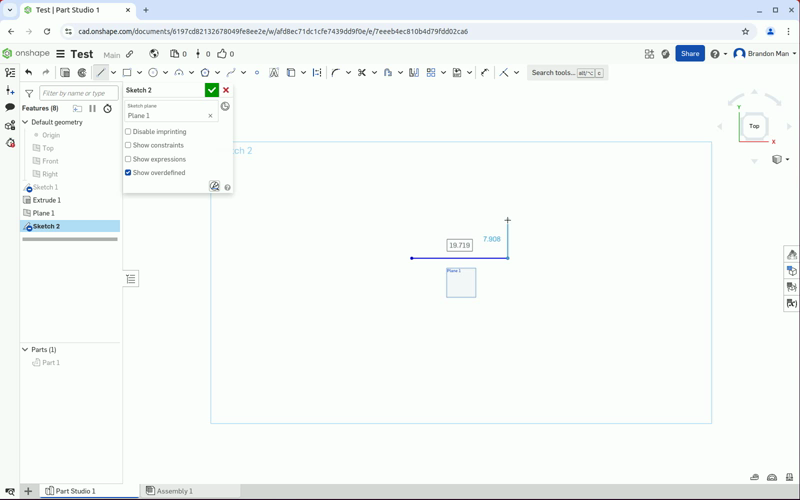
key_down(shift)
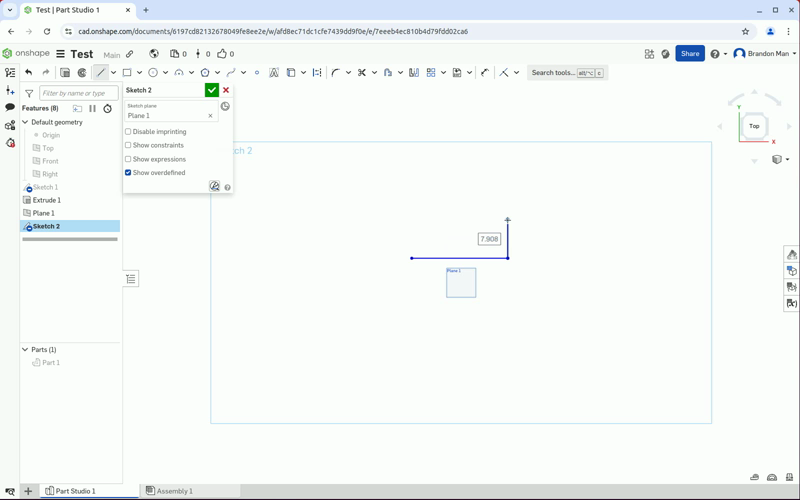
mouse_move(411, 219)
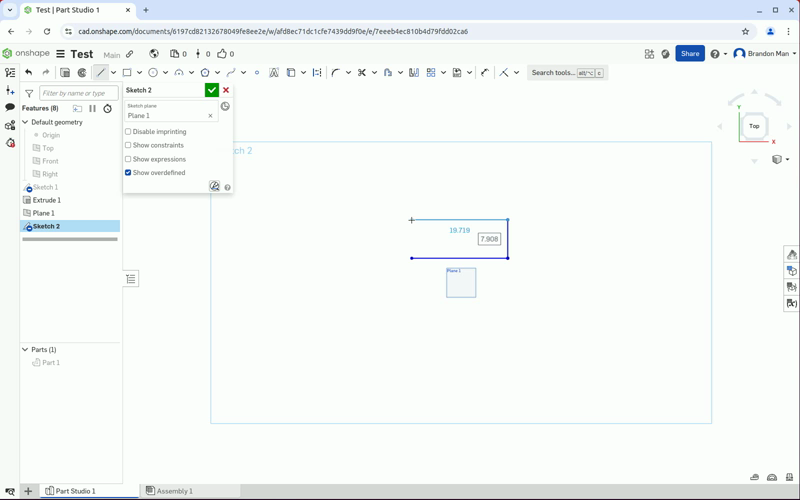
click(411, 219)
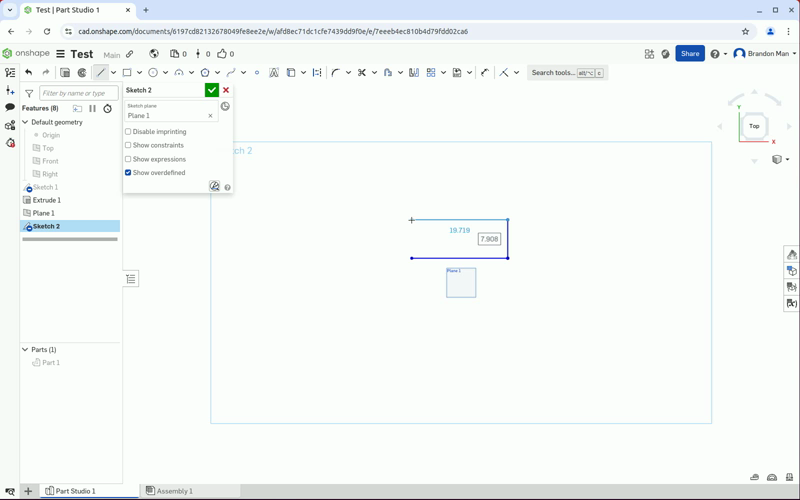
key_up(shift)
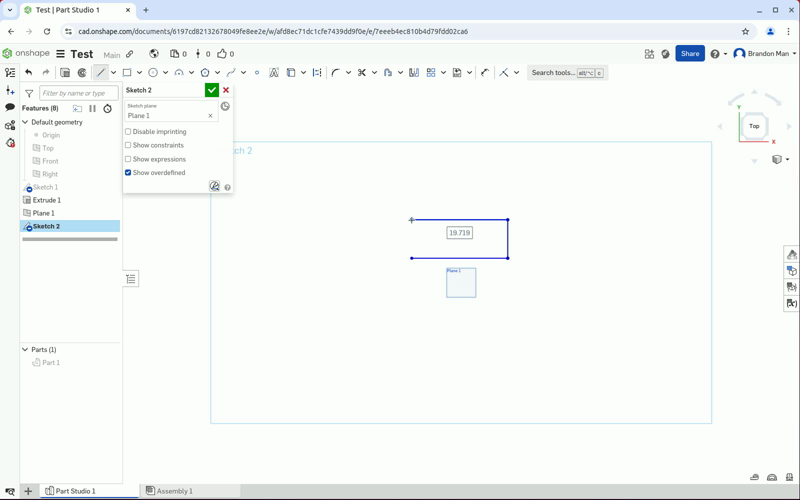
mouse_move(441, 219)
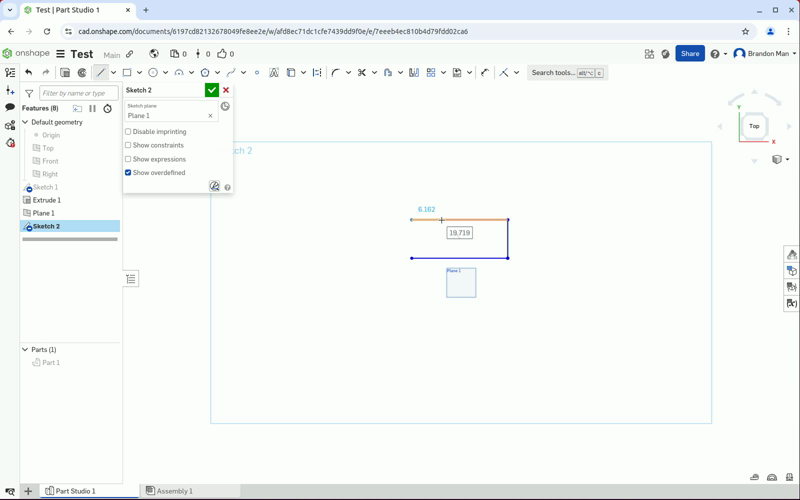
key_down(shift)
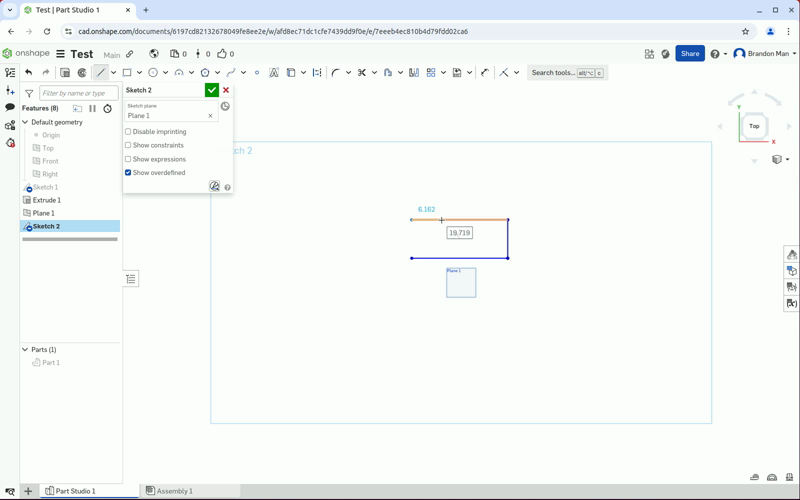
mouse_move(411, 258)
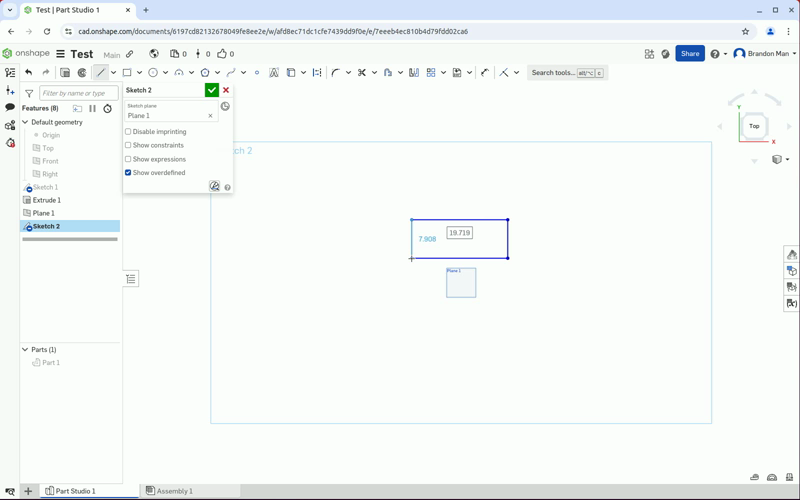
key_up(shift)
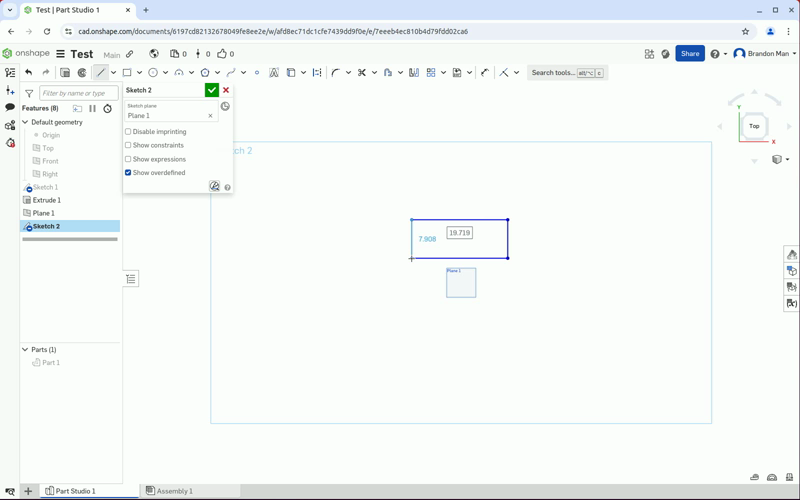
click(411, 258)
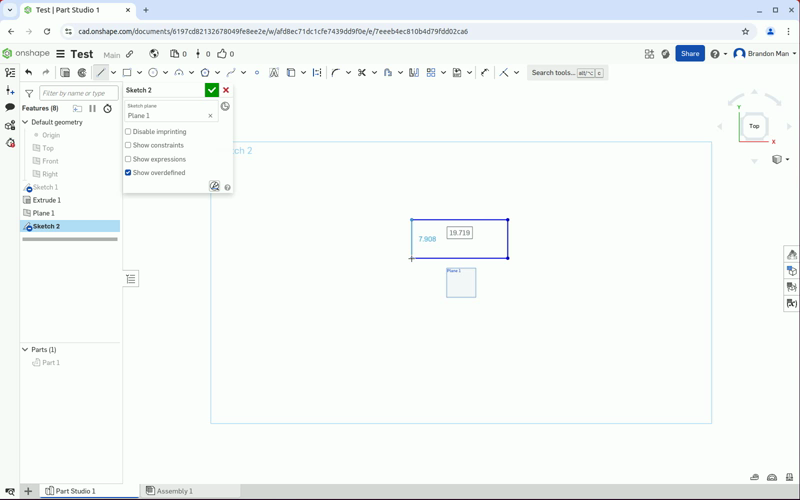
key(esc)
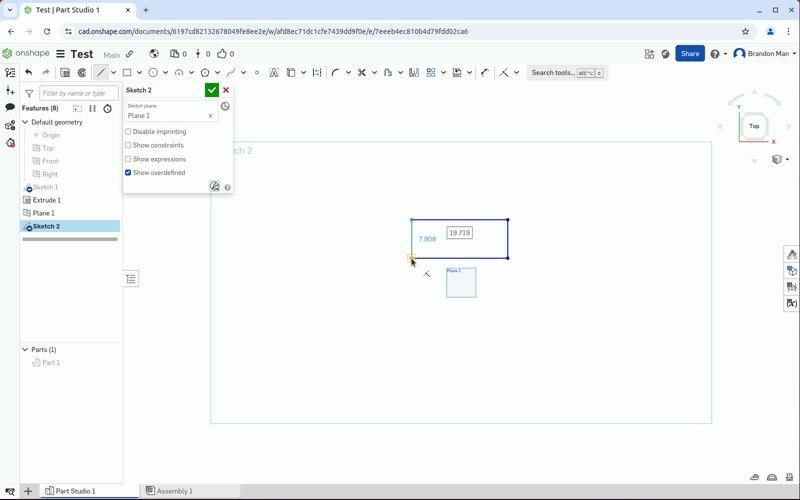
mouse_move(490, 224)
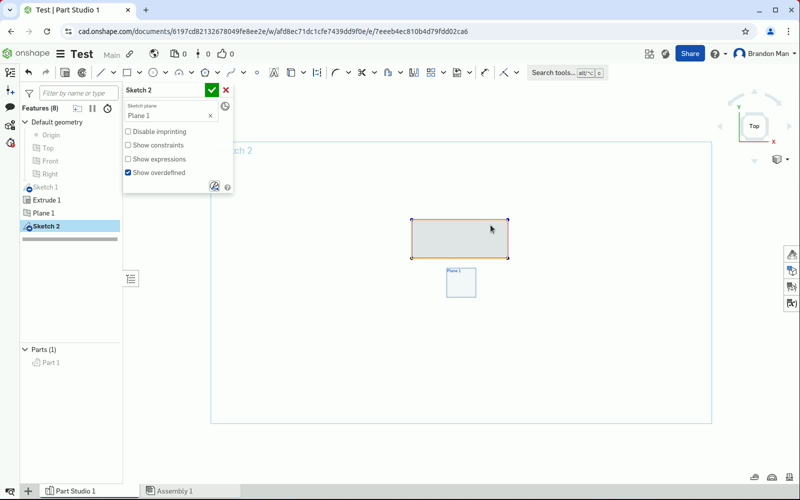
click(490, 224)
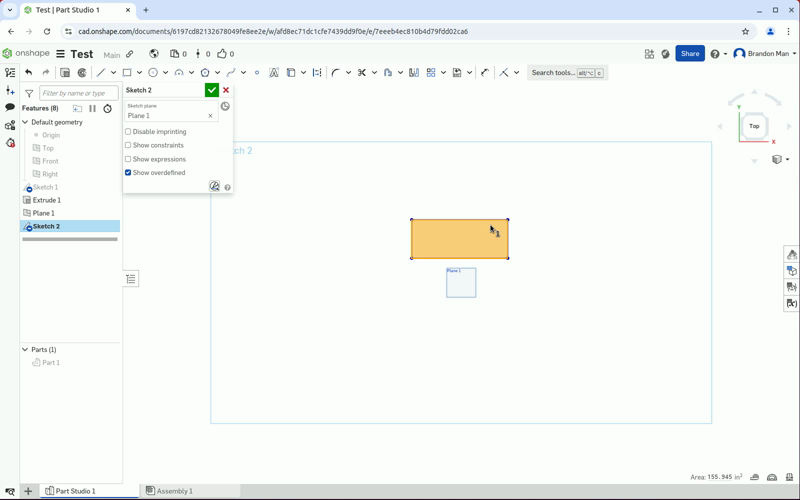
mouse_move(73, 352)
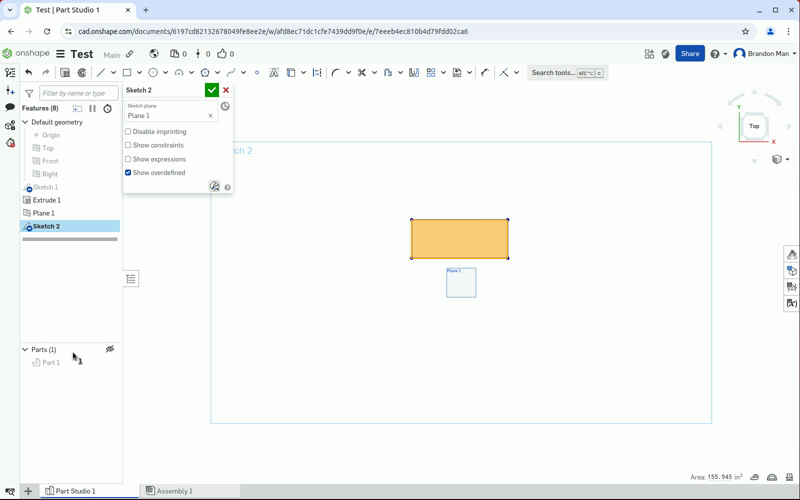
key(shift+y)
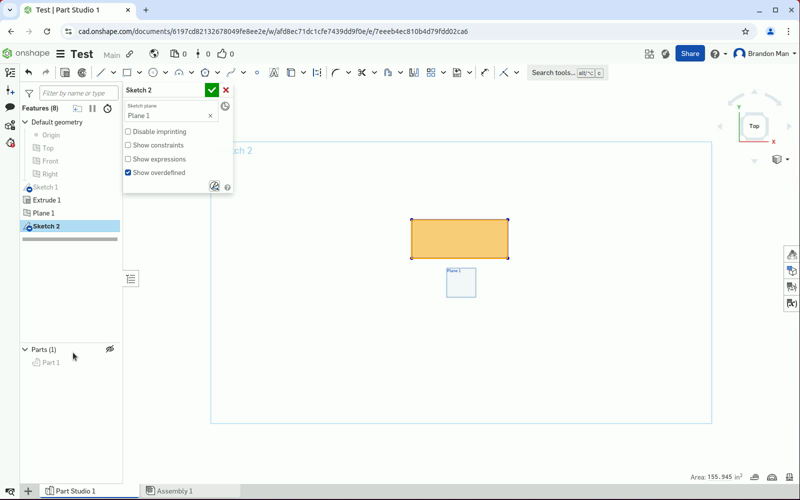
key(shift+e)
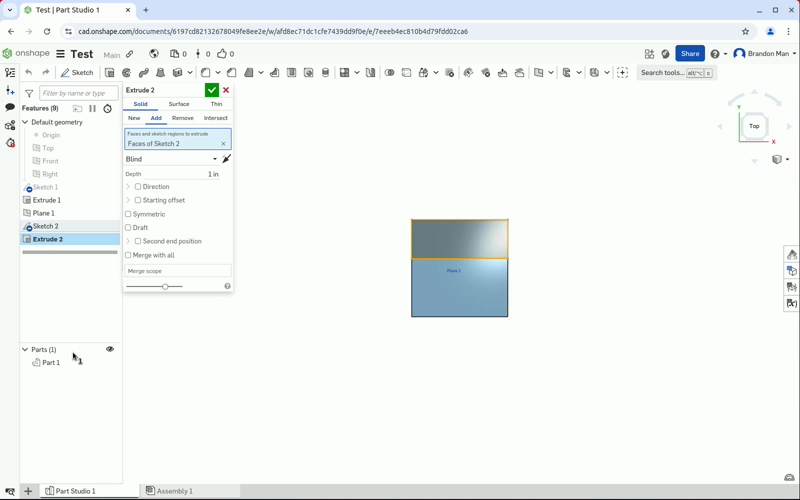
mouse_move(143, 106)
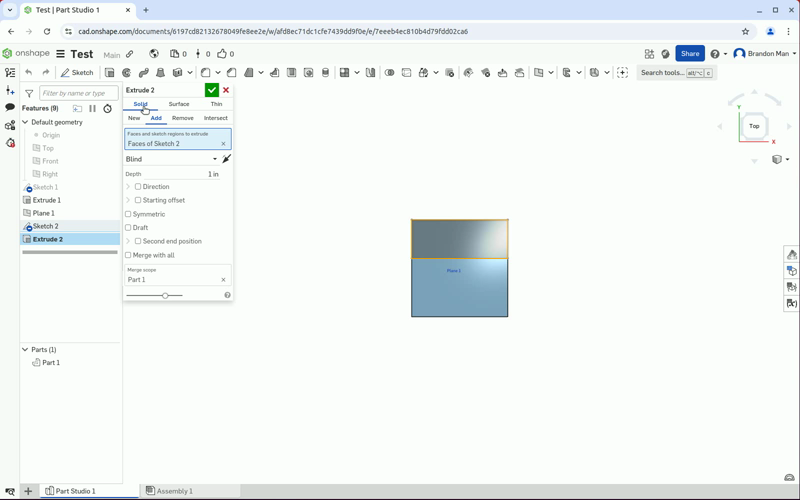
click(143, 106)
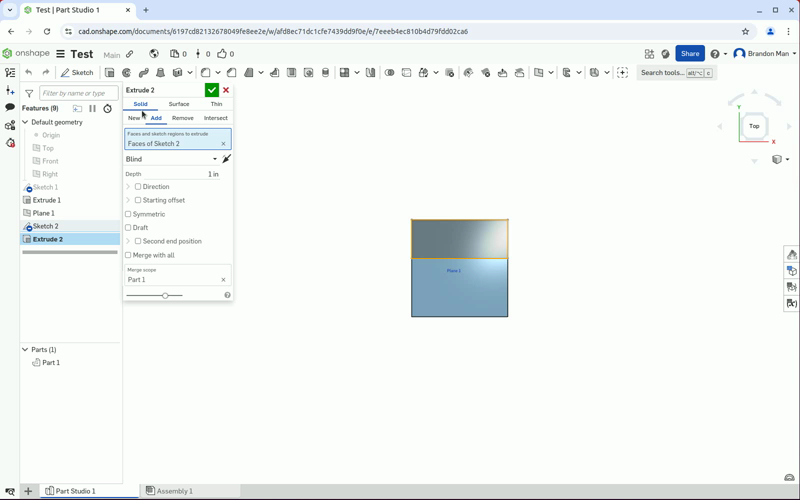
mouse_move(137, 120)
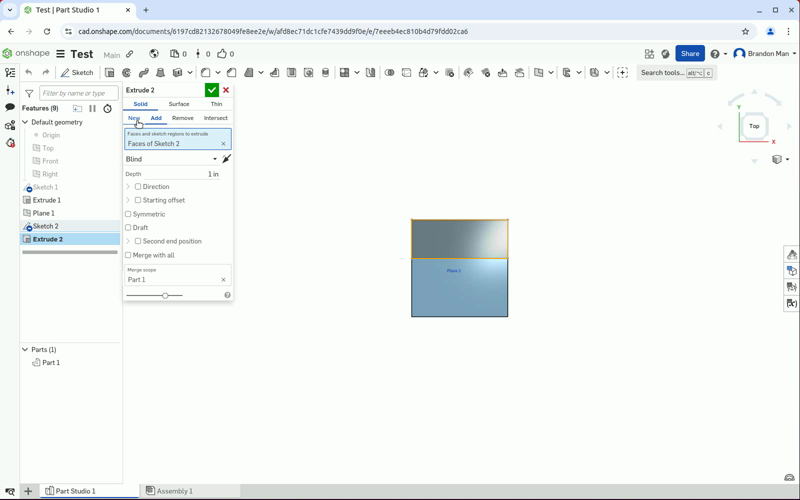
click(137, 120)
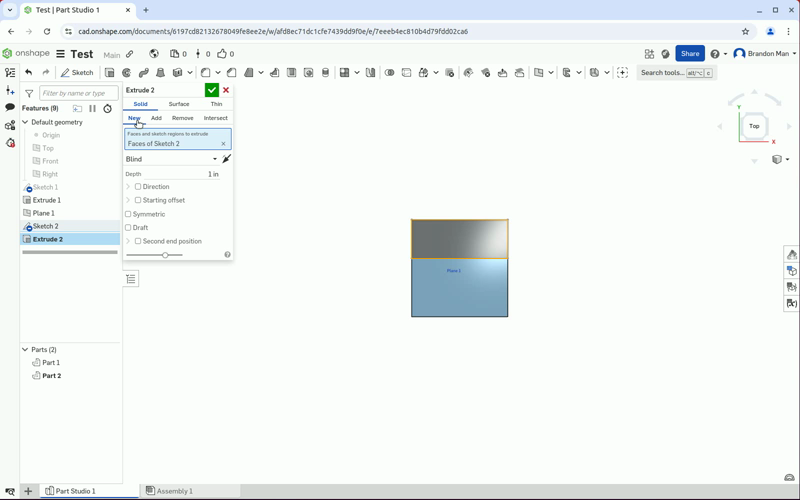
key(tab, 4)
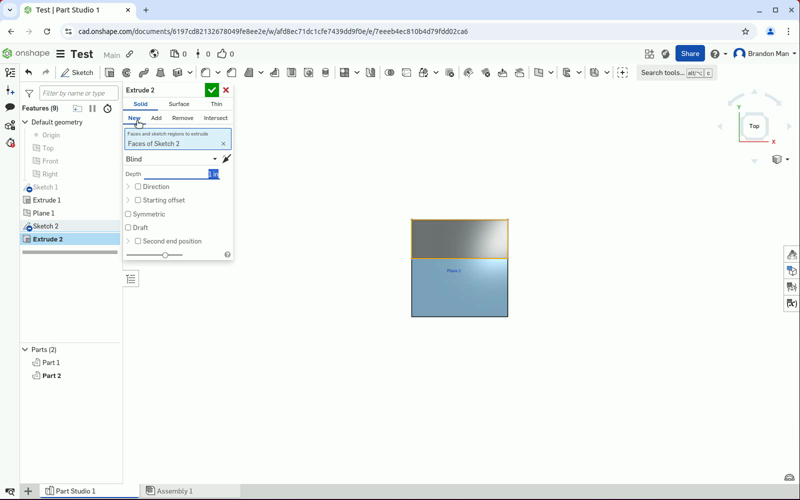
text(9.388)
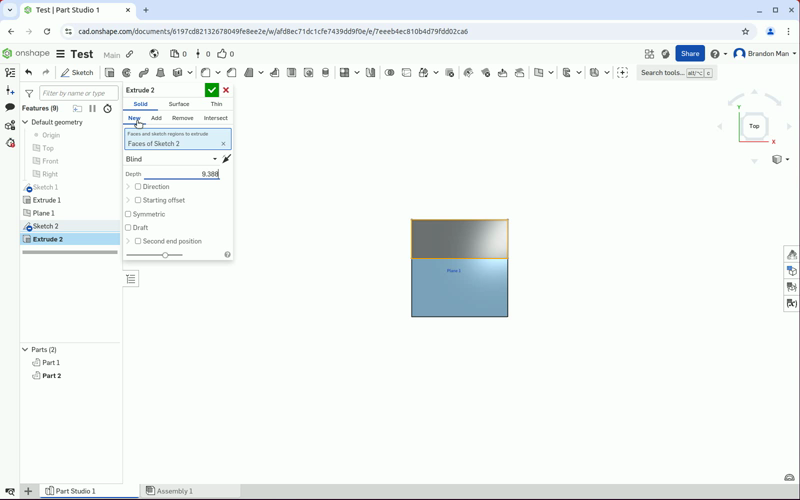
key(enter)
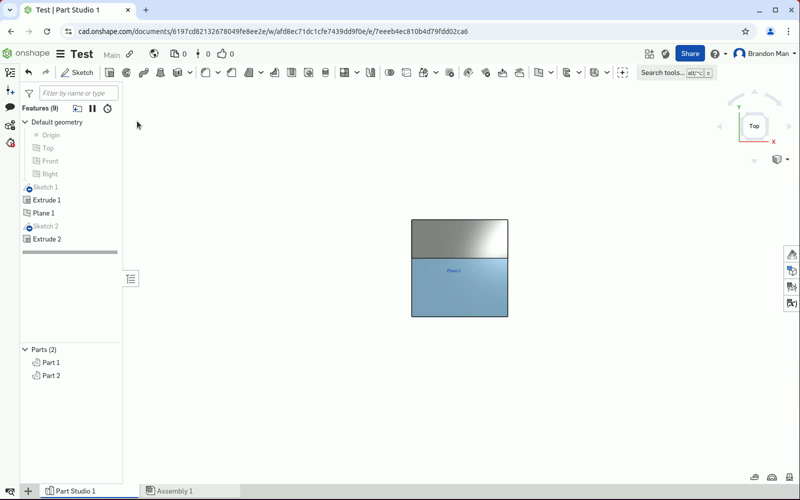
key(shift+h)
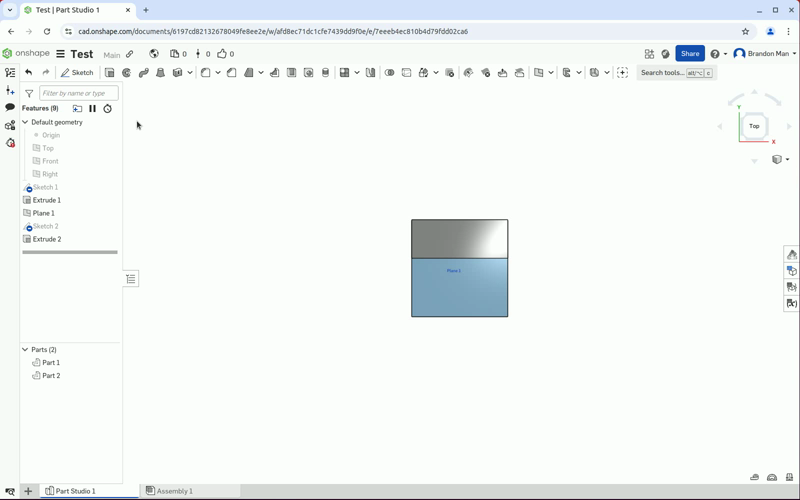
key(shift+h)
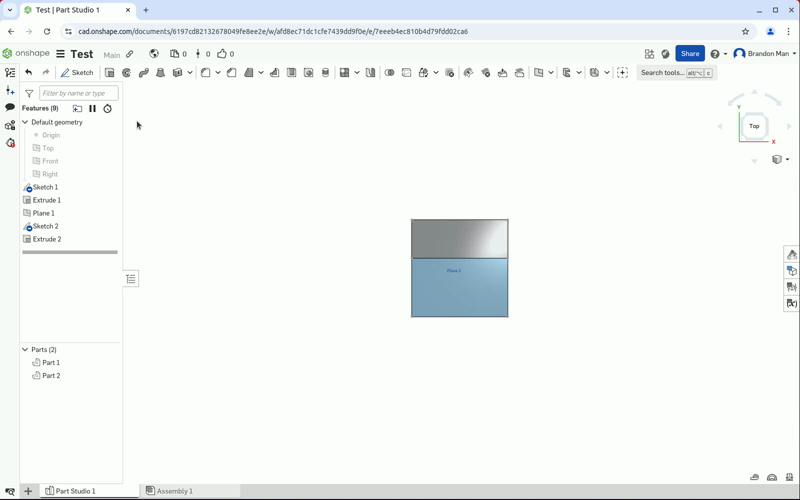
key(shift+7)
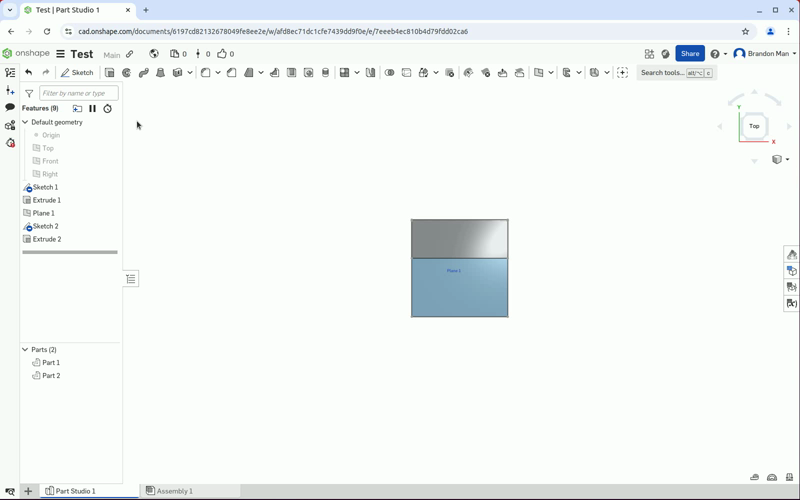
key(up, 3)
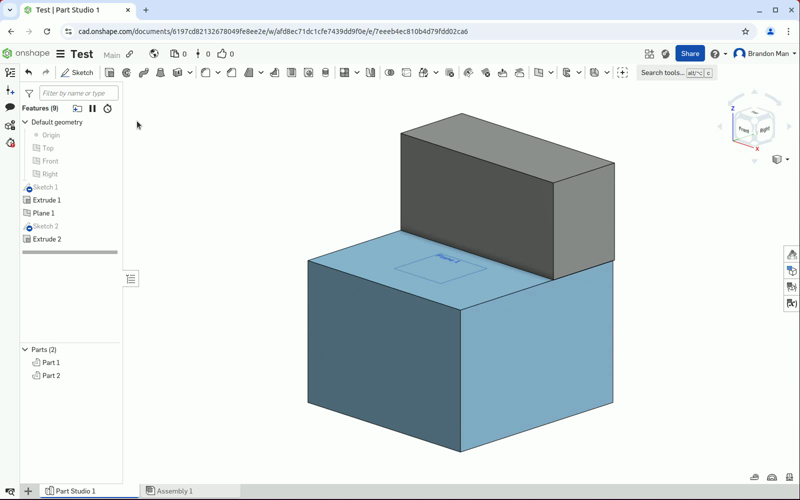
key(left, 3)
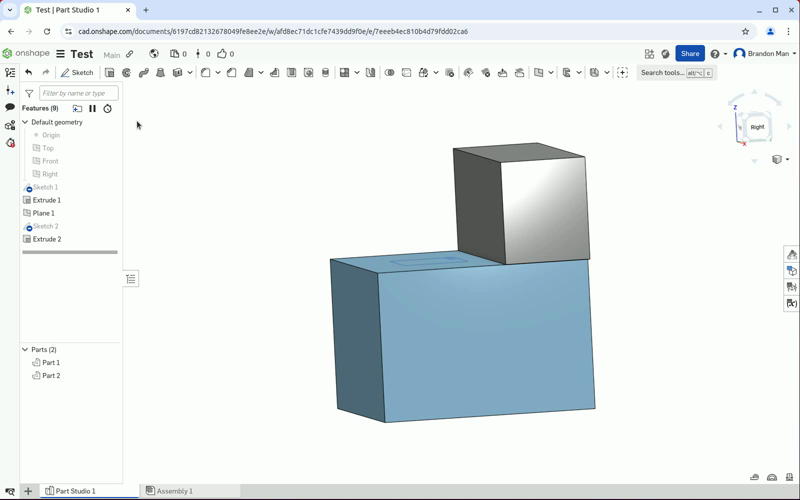
key(right, 3)
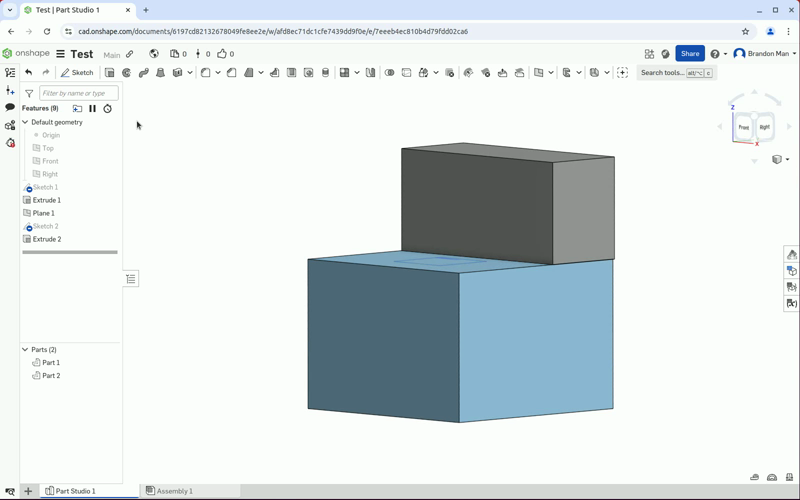
key(down, 3)
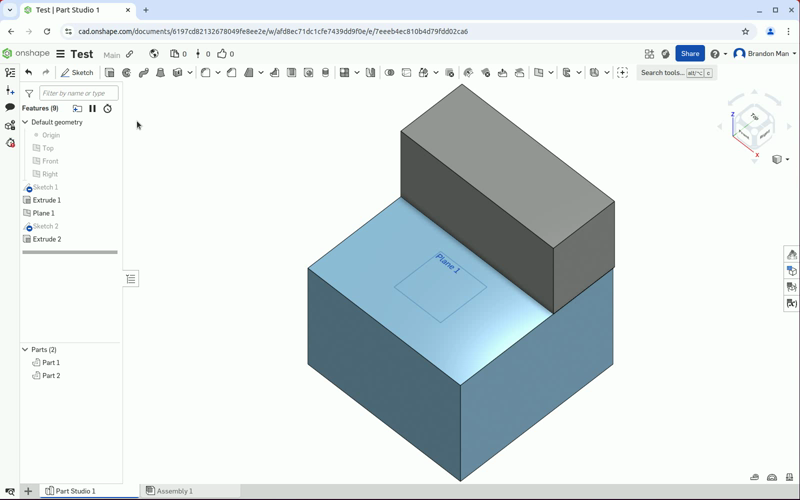
mouse_move(73, 189)
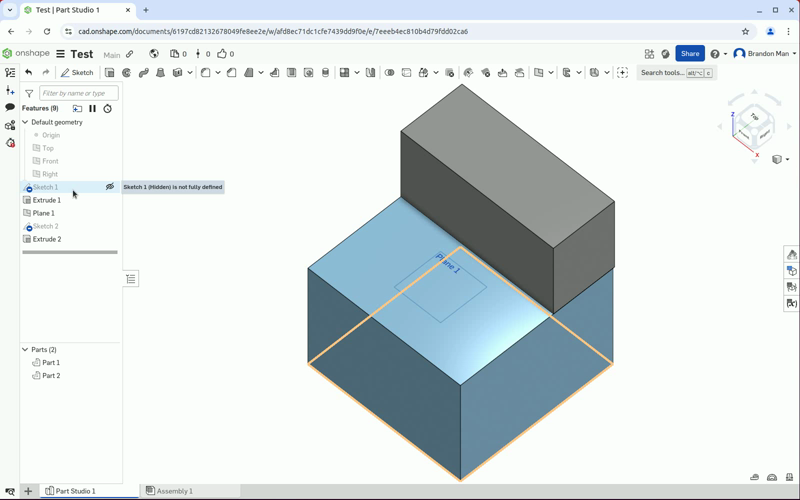
click(73, 189)